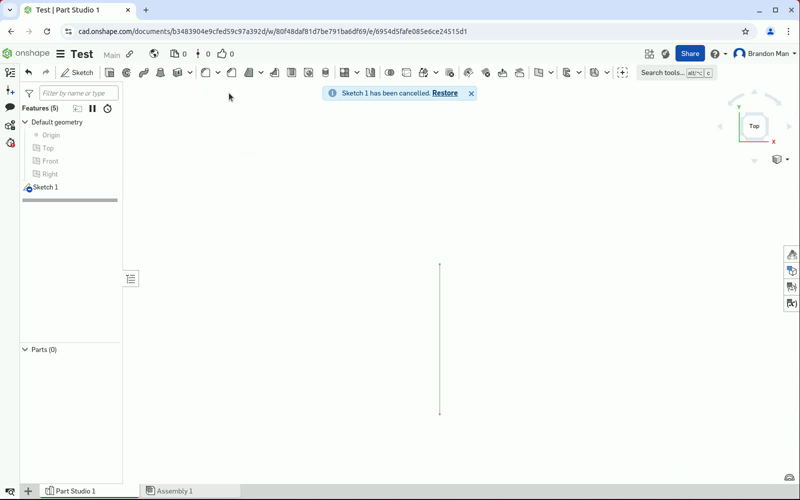
key(shift+h)
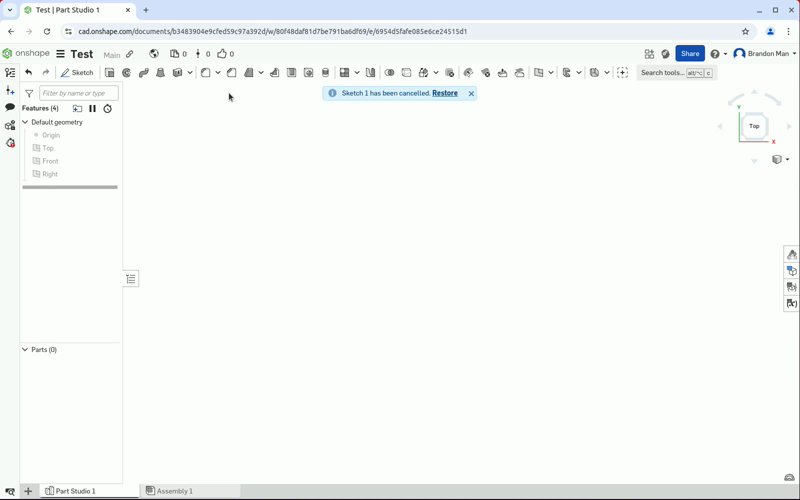
mouse_move(73, 352)
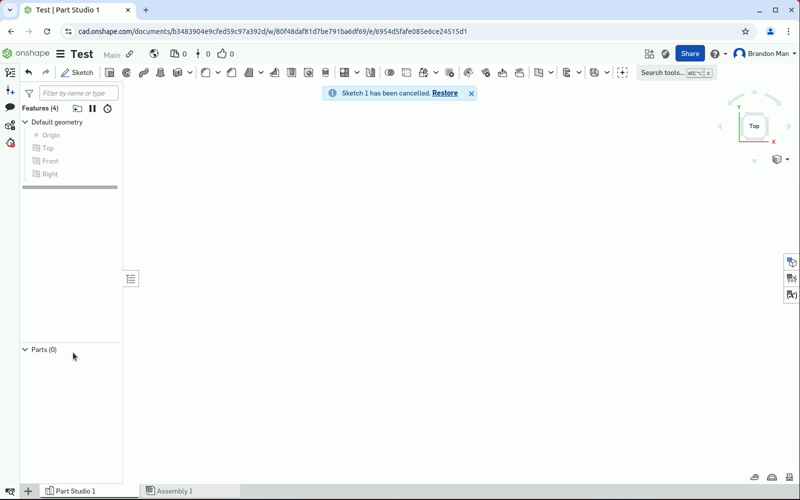
key(y)
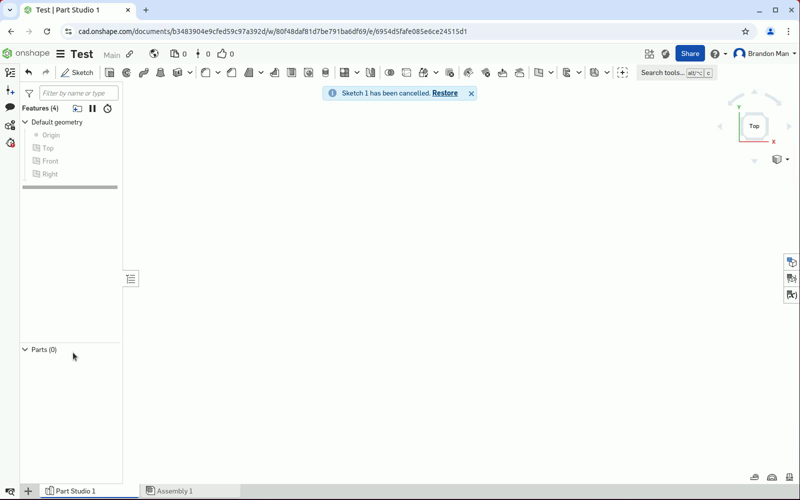
key(shift+p)
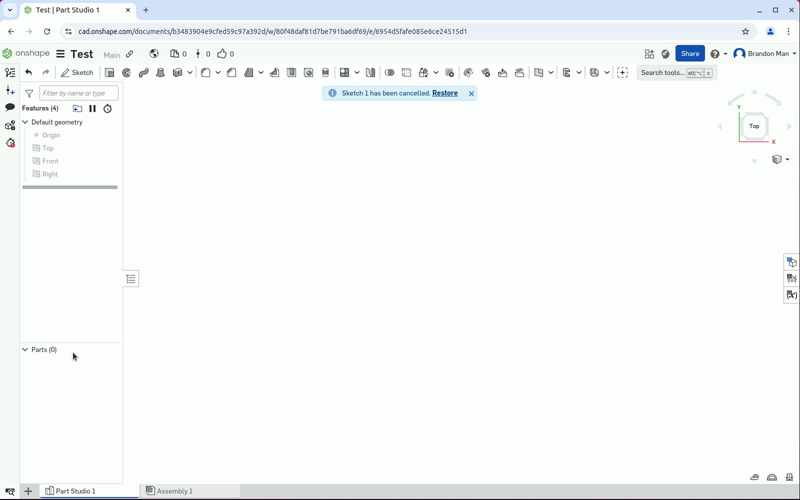
key(space)
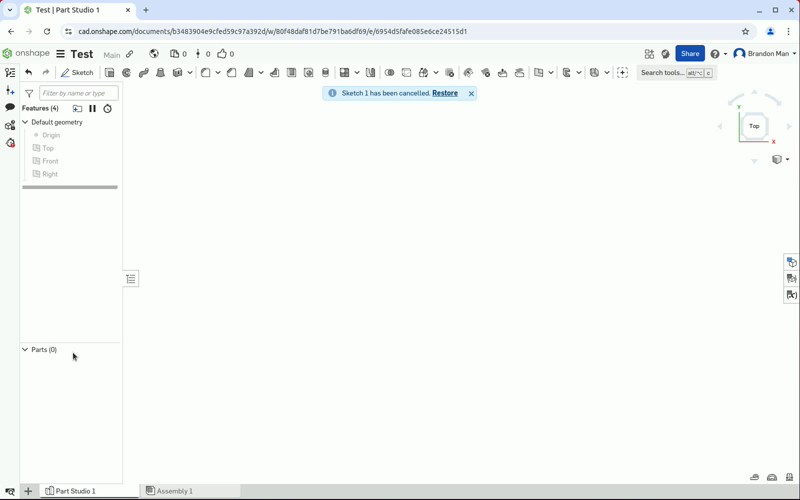
key_down(shift)
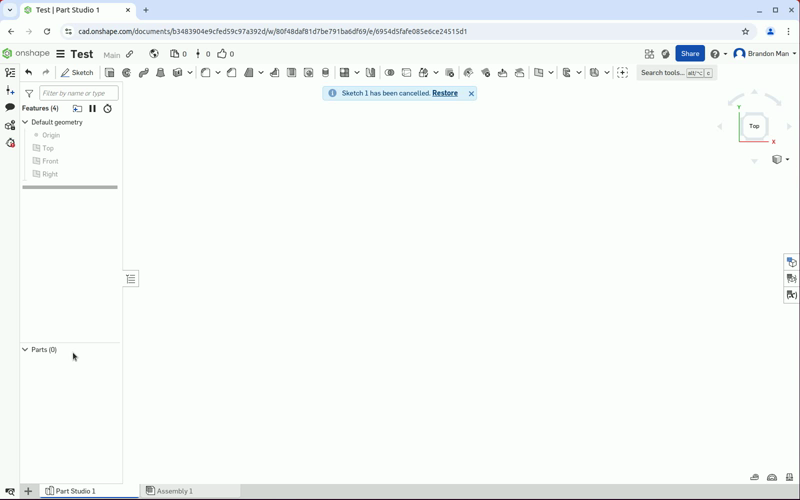
key(up)
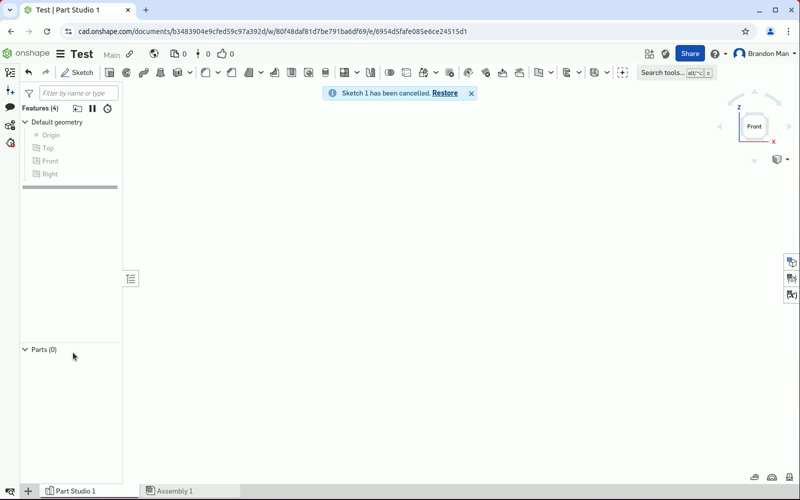
key_up(shift)
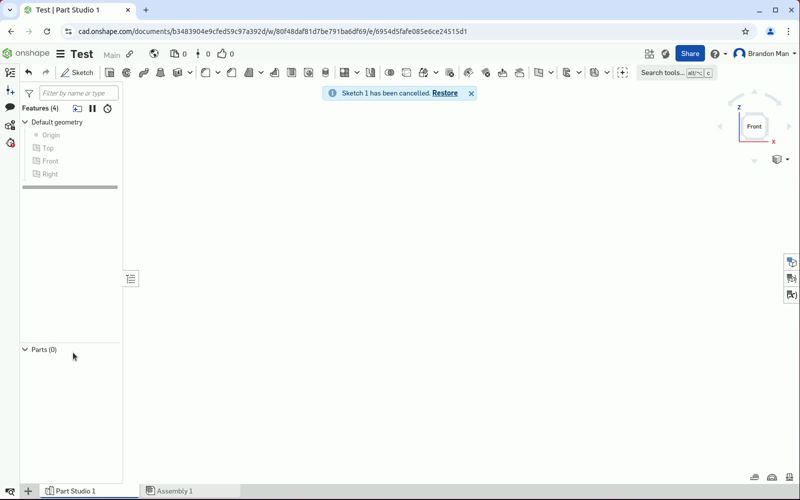
mouse_move(73, 352)
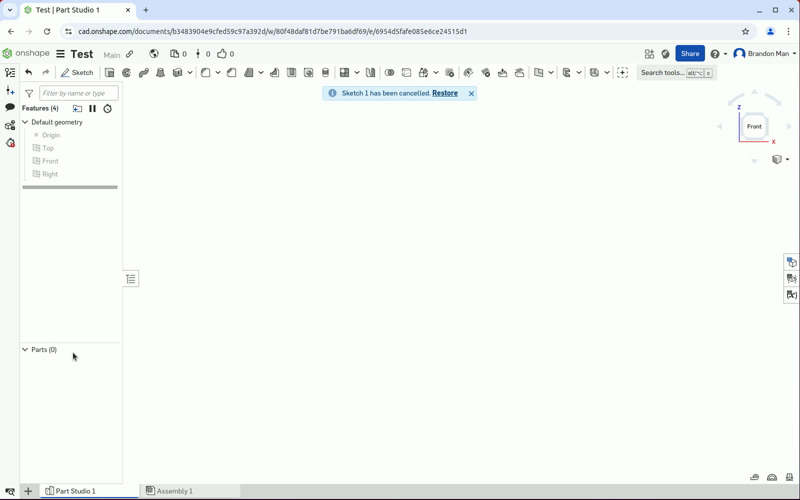
key(shift+y)
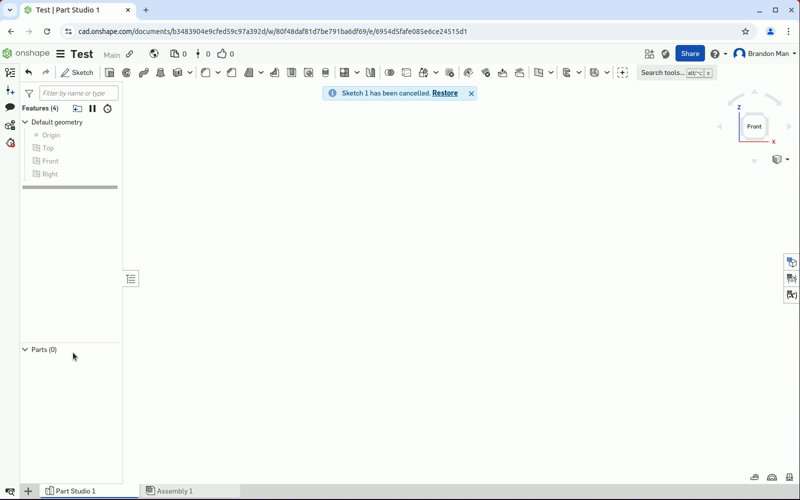
key(shift+s)
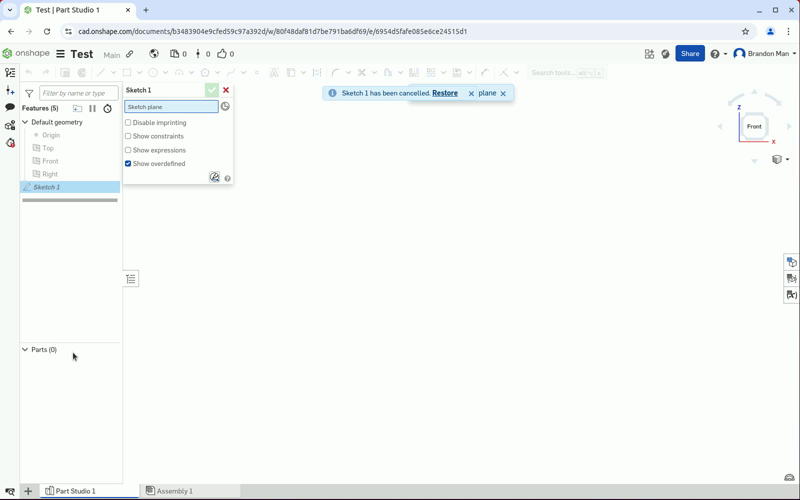
mouse_move(73, 163)
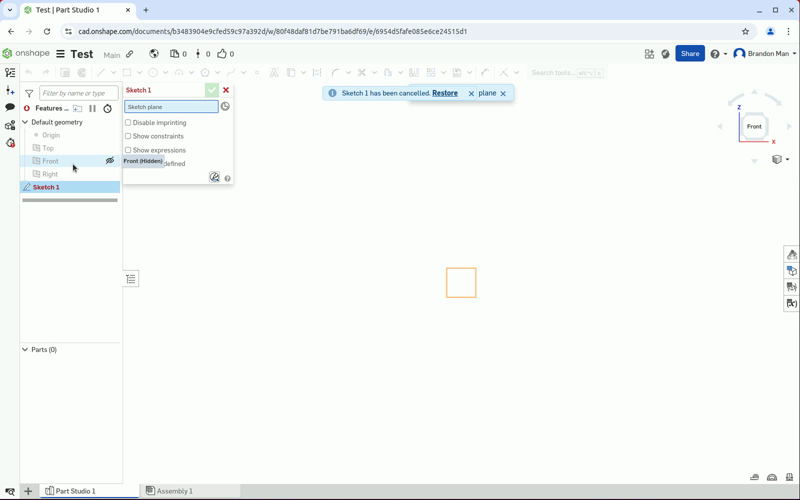
click(73, 163)
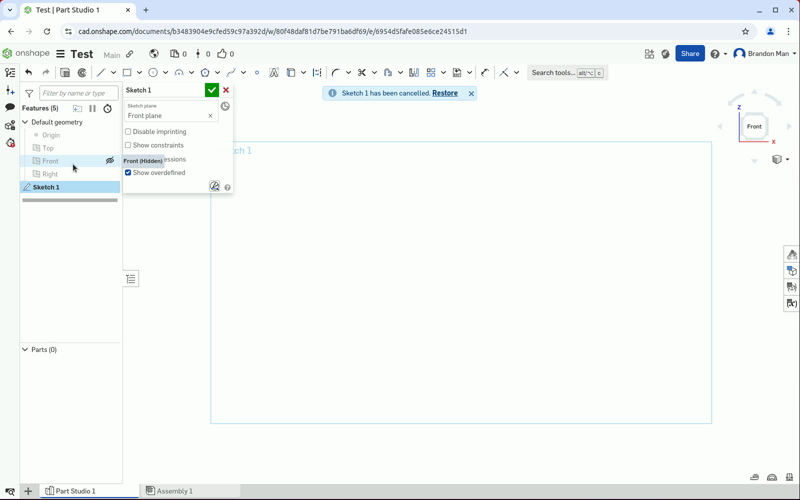
mouse_move(73, 352)
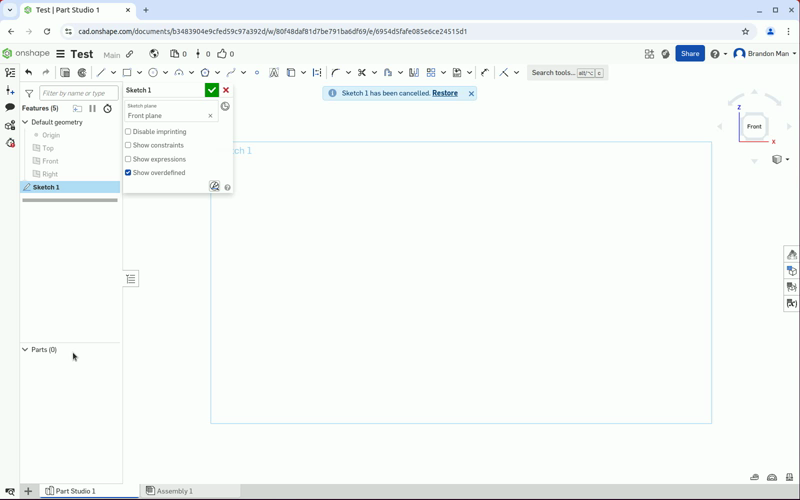
key(y)
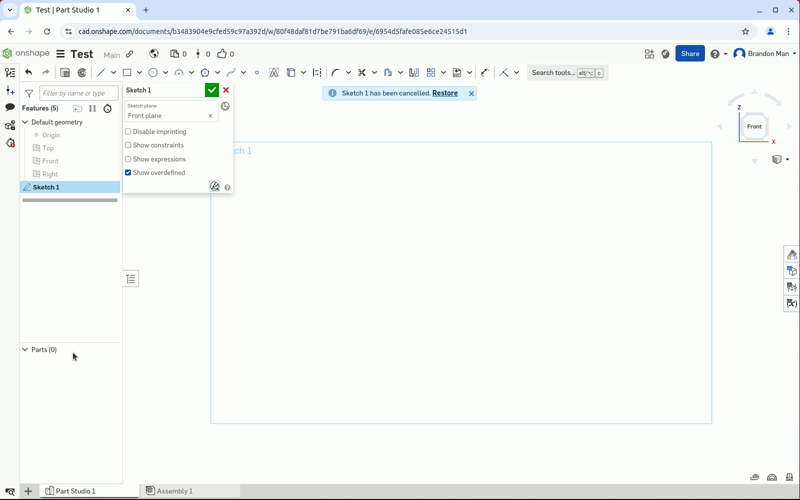
key(l)
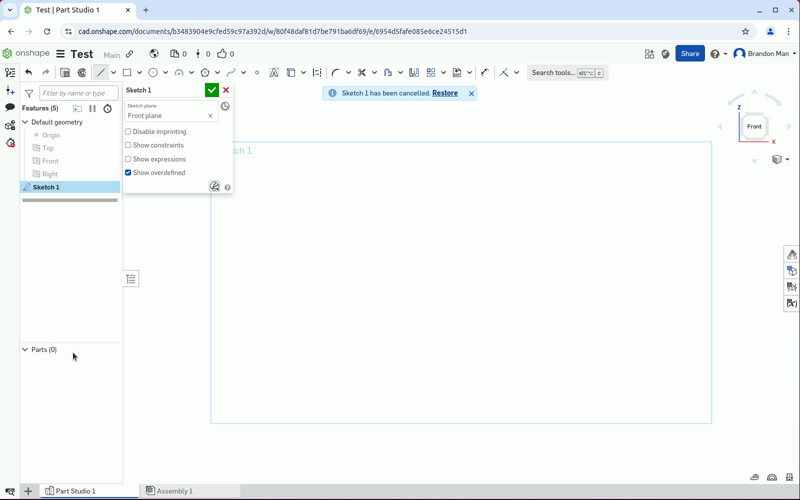
key_down(shift)
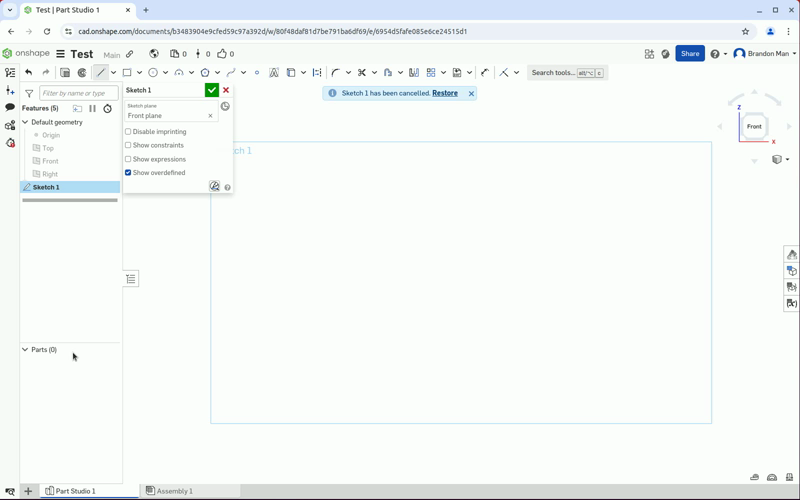
mouse_move(390, 282)
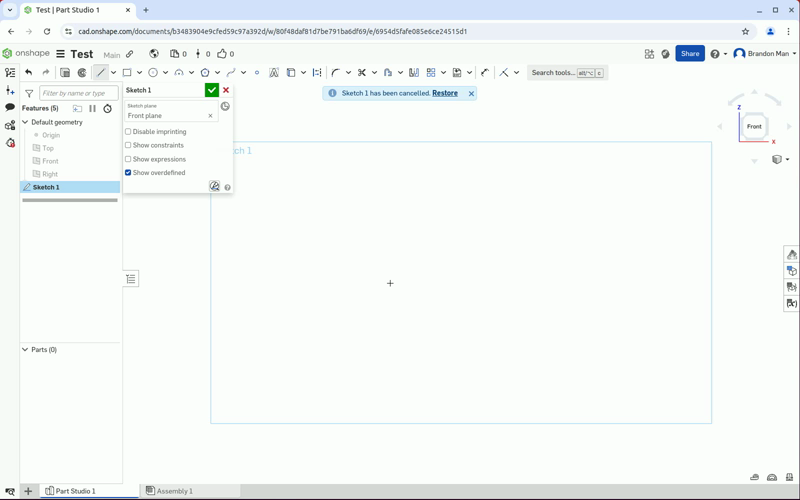
click(390, 282)
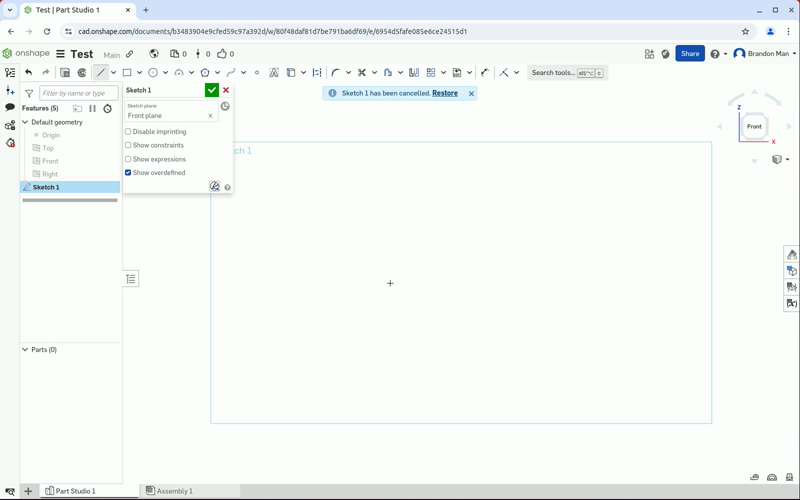
key_up(shift)
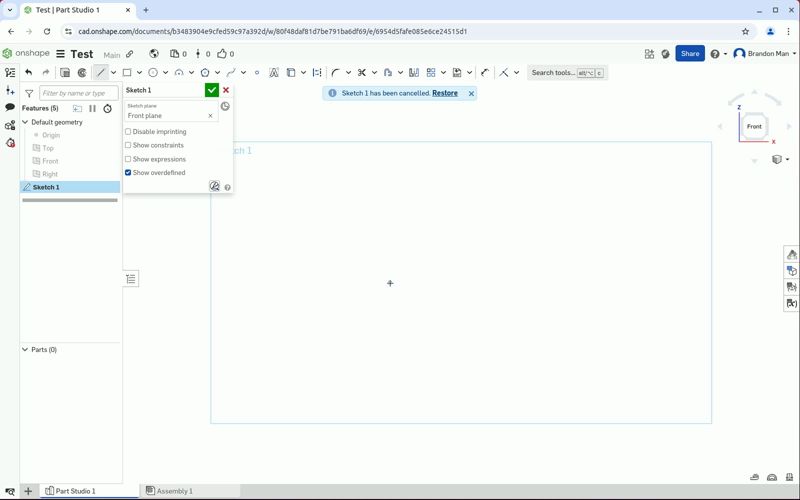
key_down(shift)
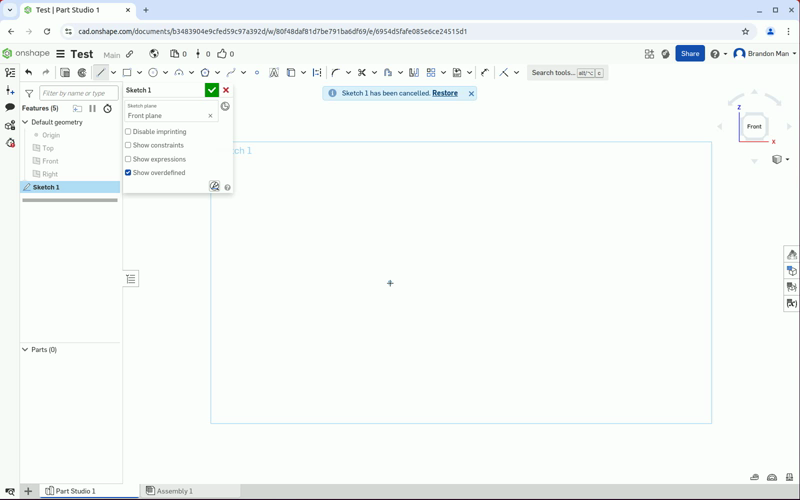
mouse_move(461, 282)
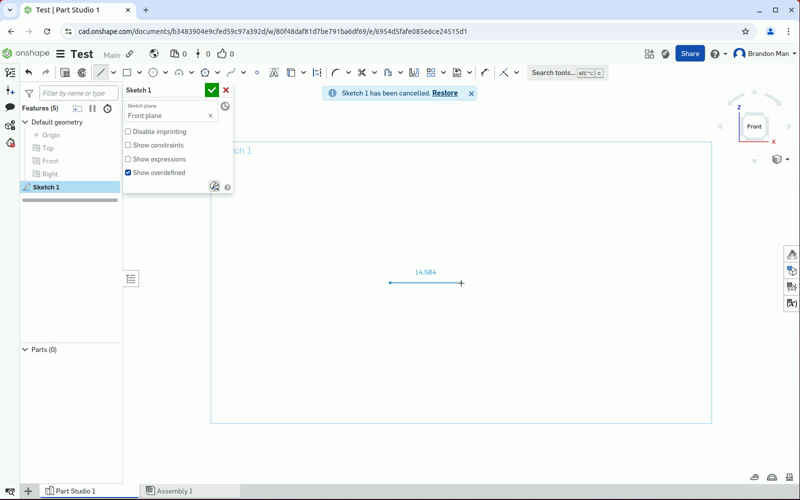
click(461, 282)
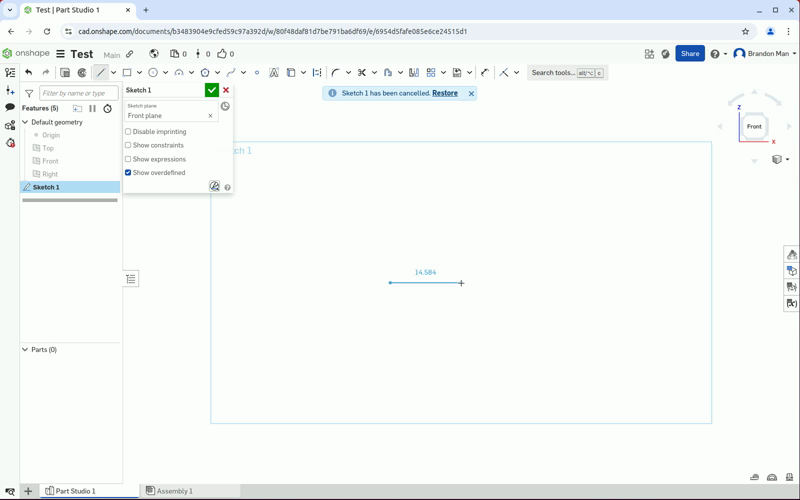
key_up(shift)
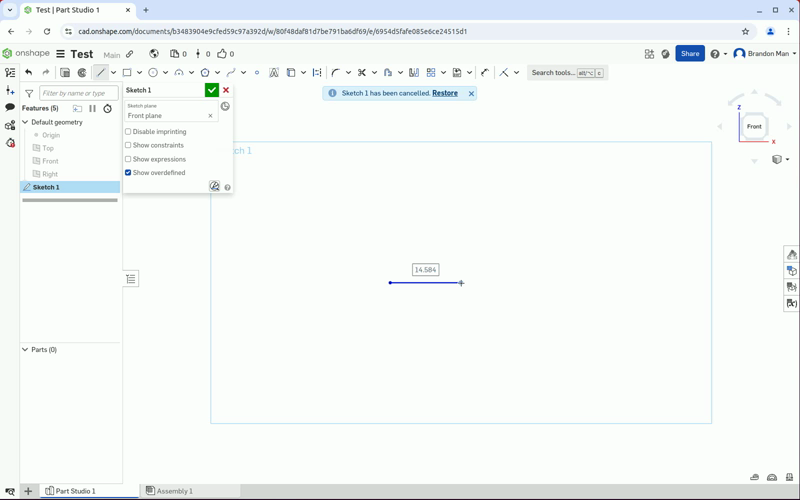
key_down(shift)
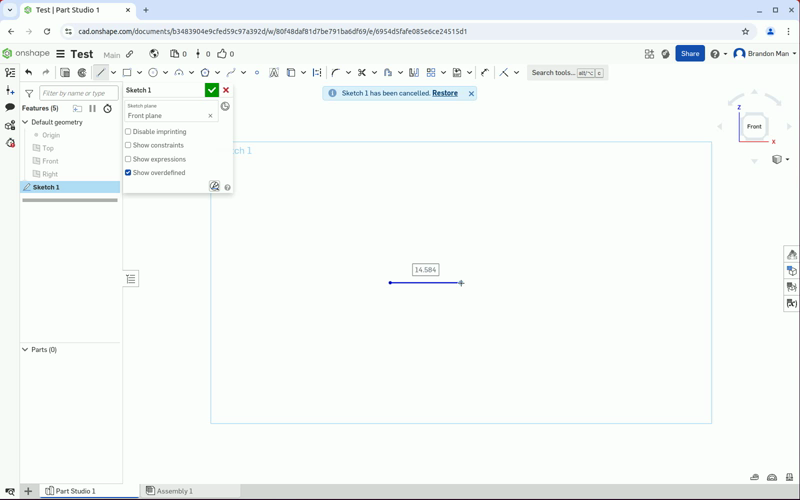
mouse_move(461, 216)
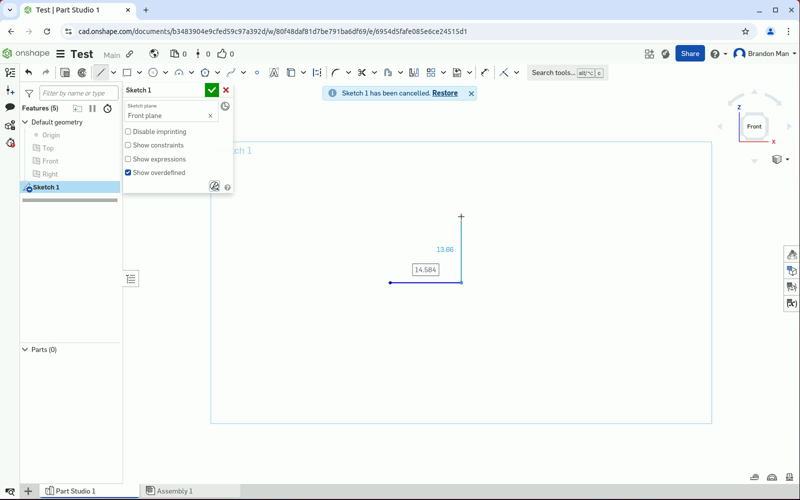
click(461, 216)
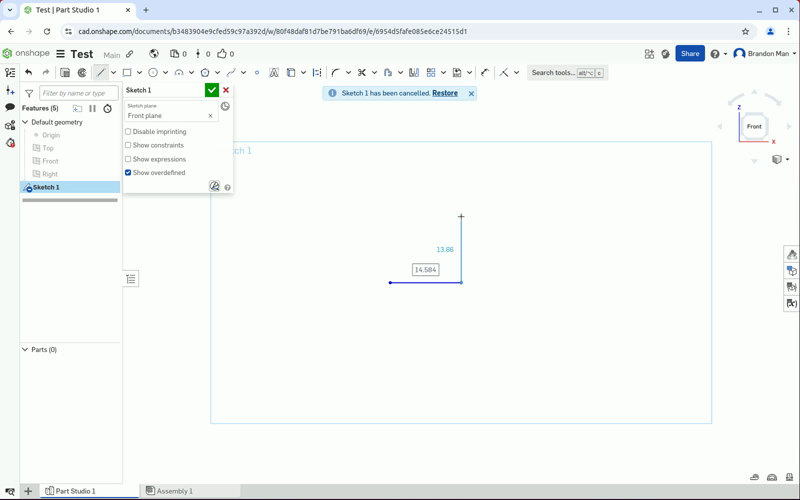
key_up(shift)
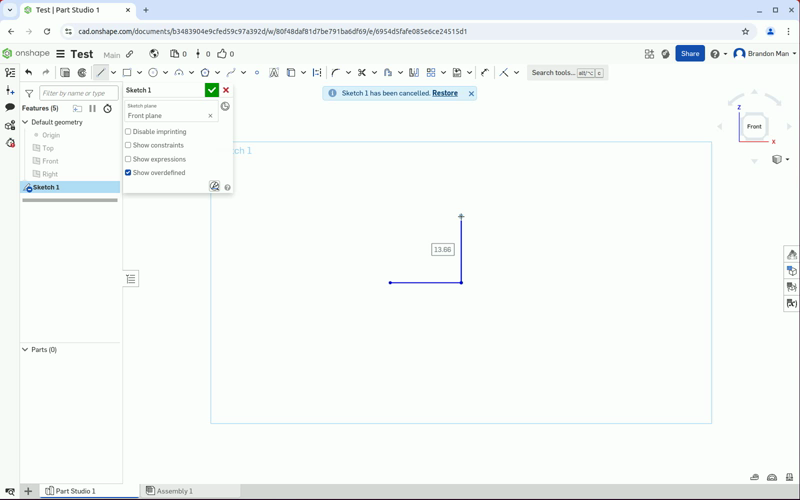
key_down(shift)
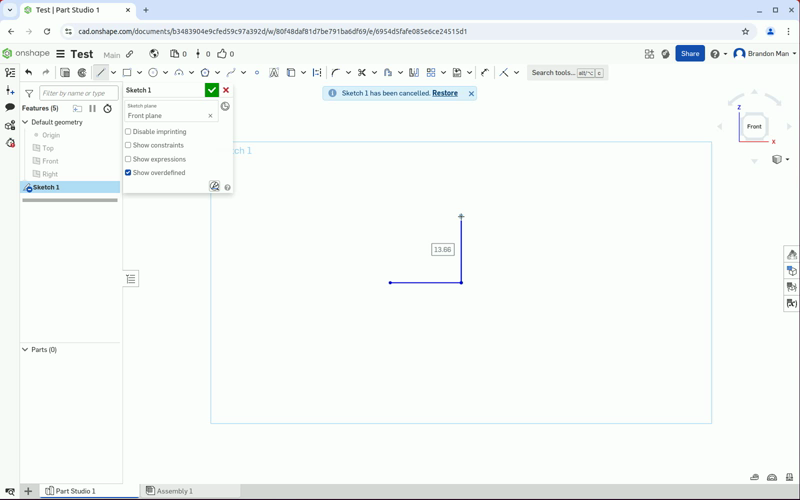
mouse_move(491, 216)
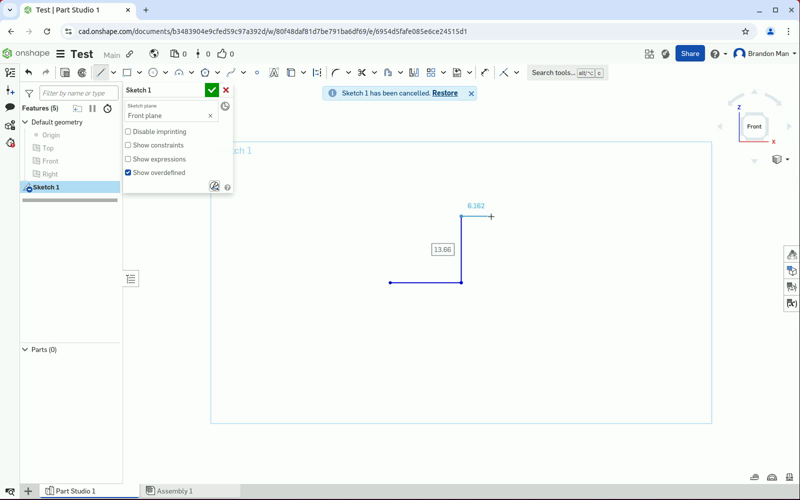
mouse_move(426, 216)
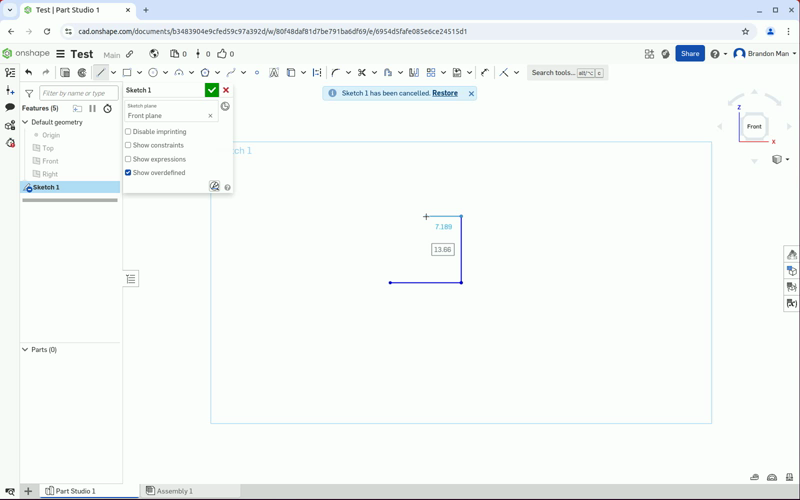
click(426, 216)
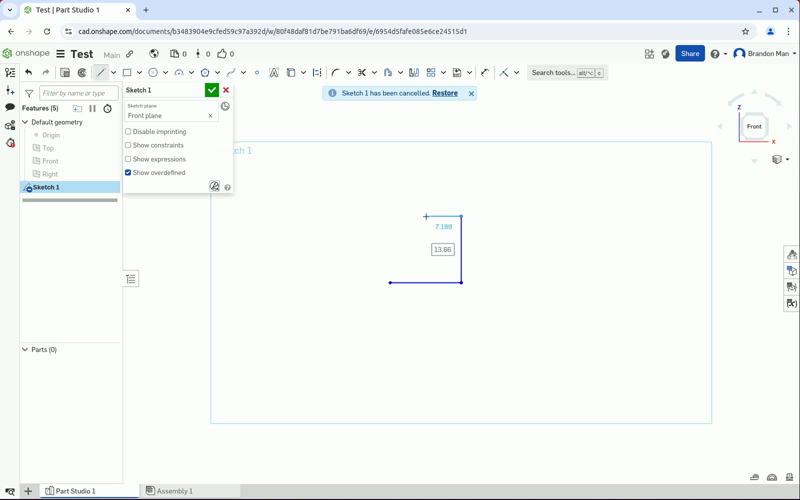
key_up(shift)
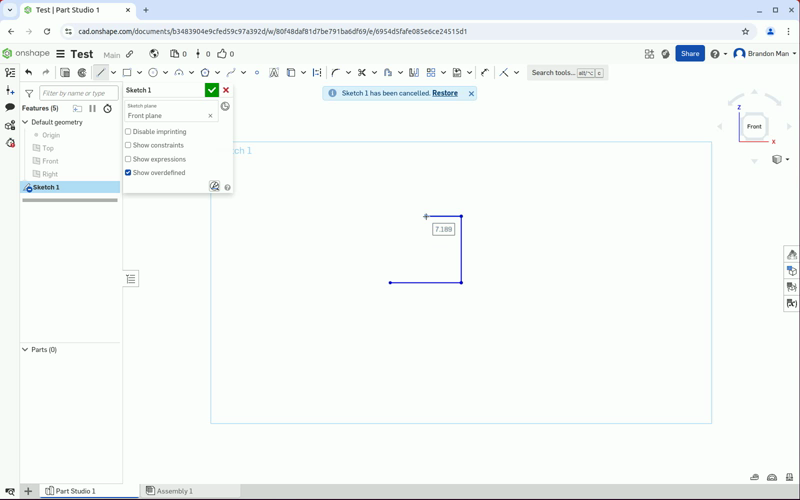
key_down(shift)
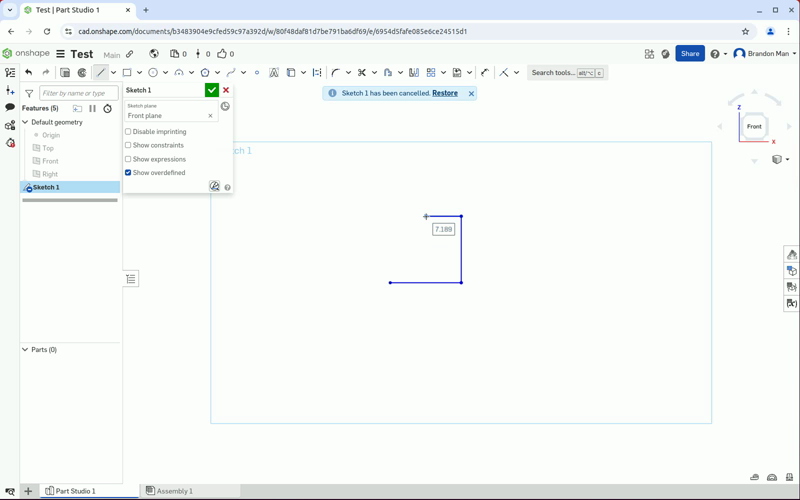
mouse_move(456, 216)
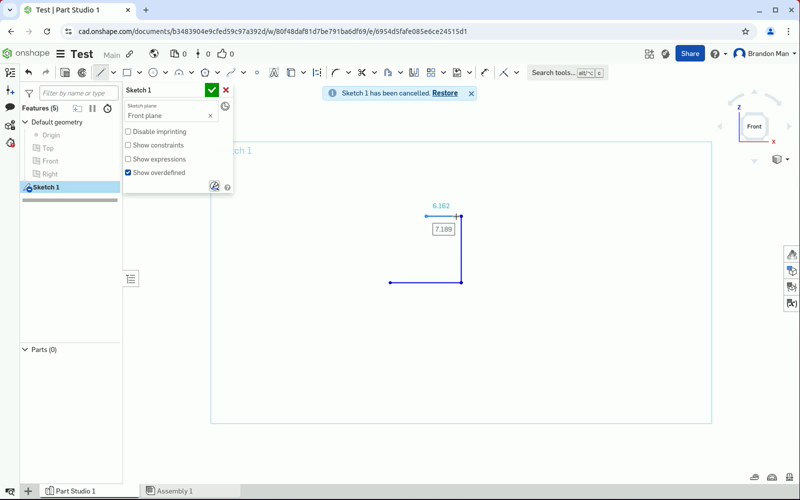
mouse_move(426, 258)
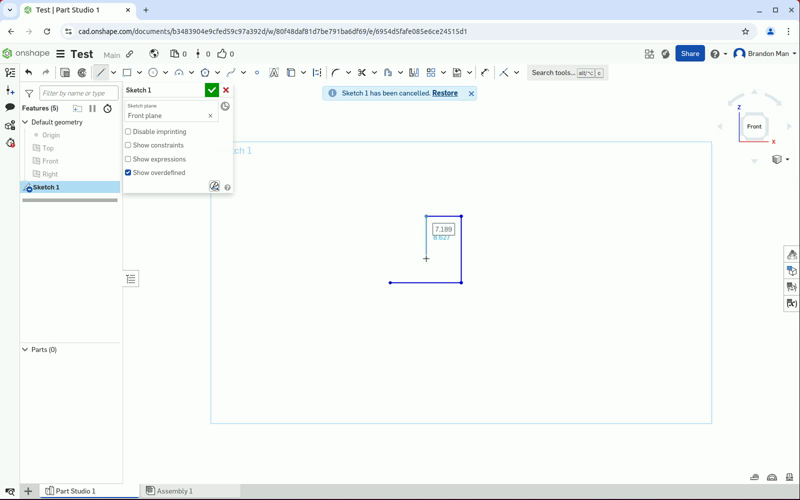
click(426, 258)
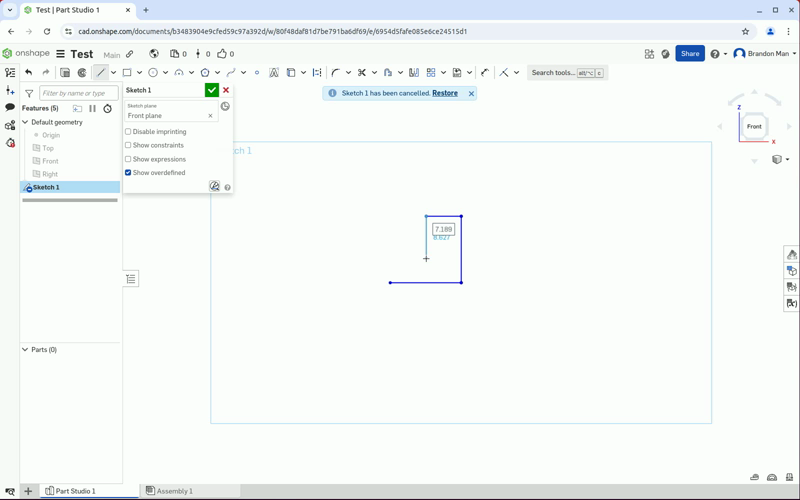
key_up(shift)
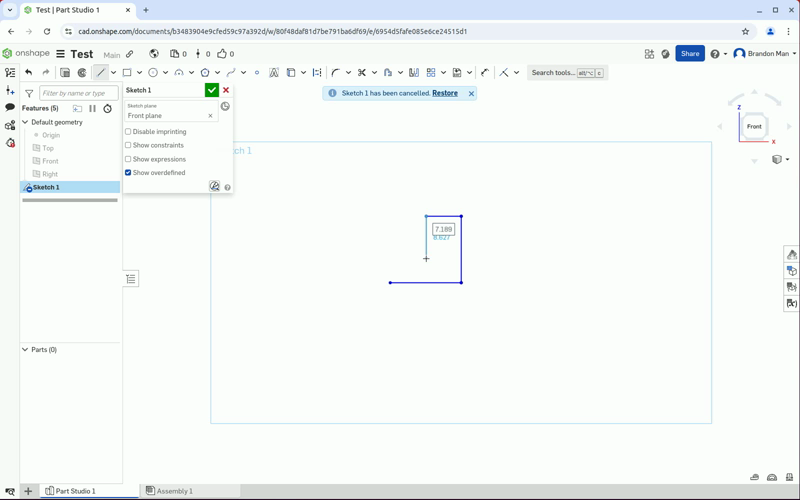
key_down(shift)
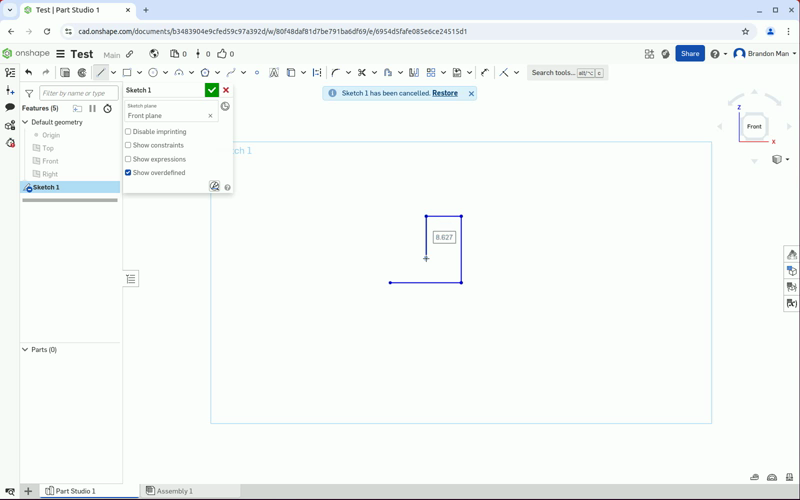
mouse_move(456, 258)
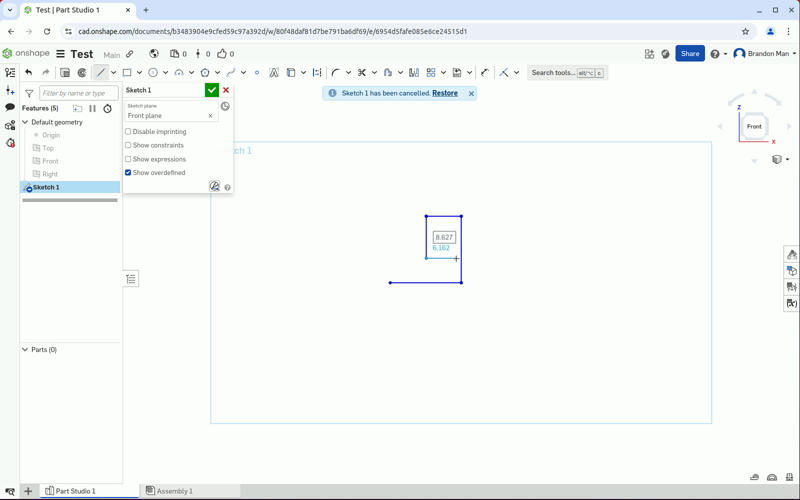
mouse_move(390, 258)
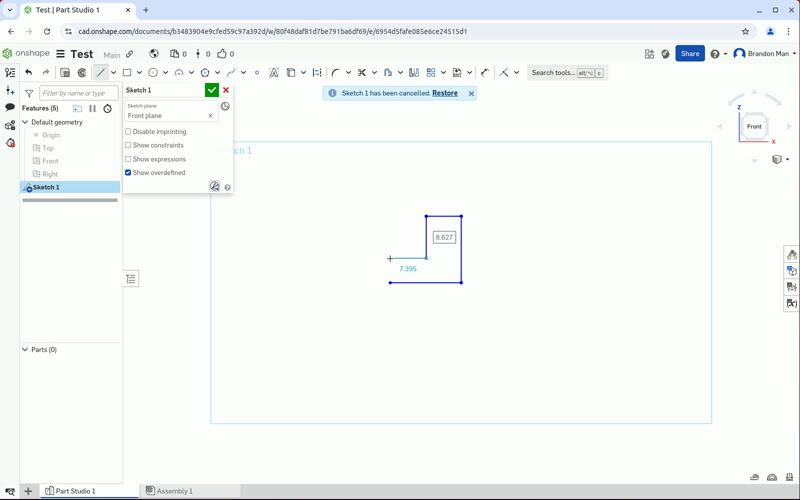
click(390, 258)
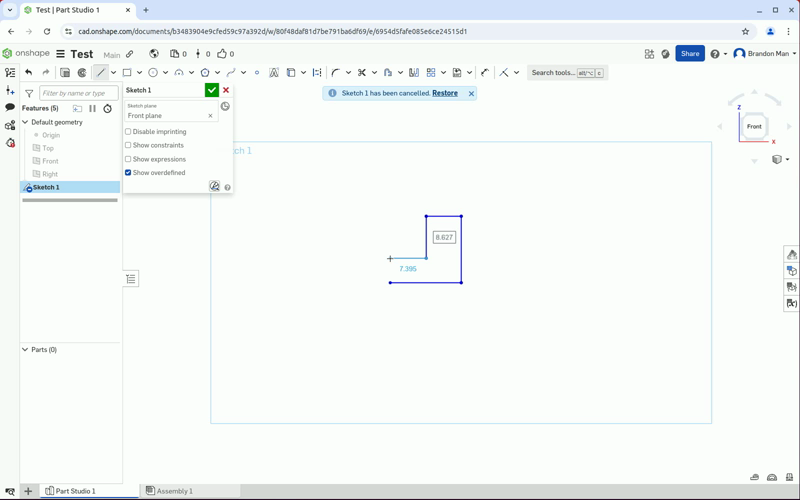
key_up(shift)
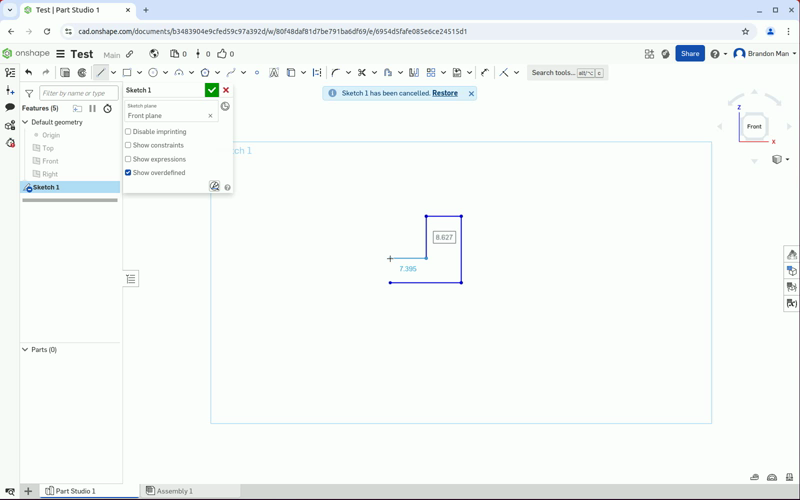
mouse_move(420, 258)
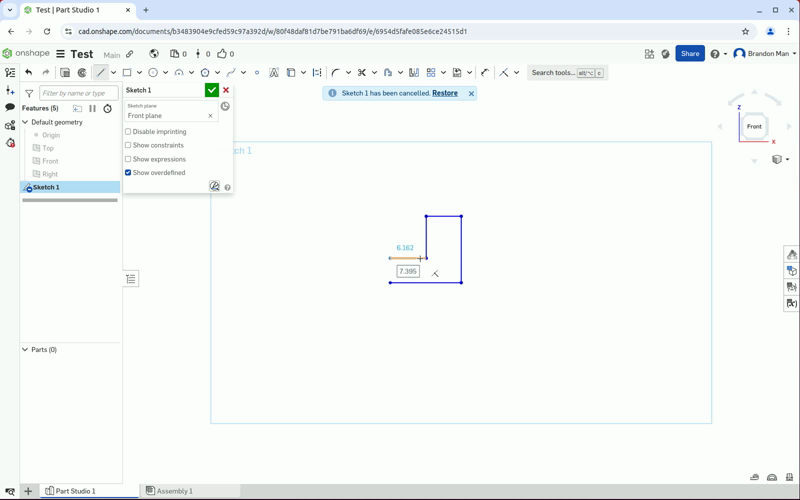
key_down(shift)
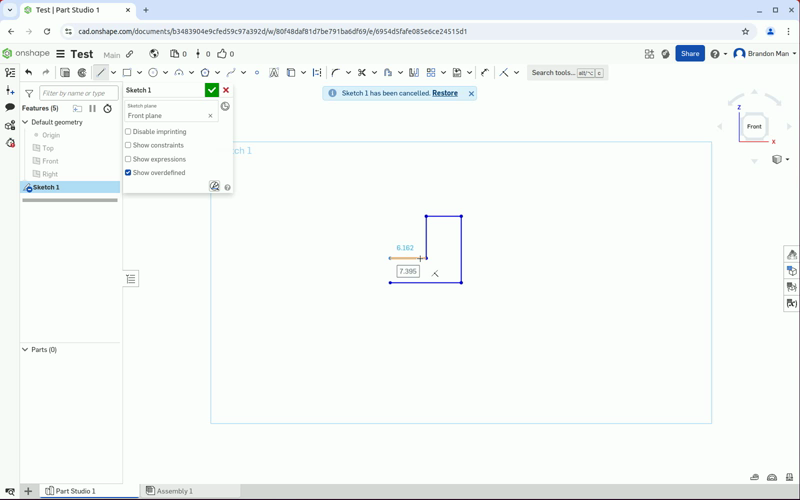
mouse_move(390, 282)
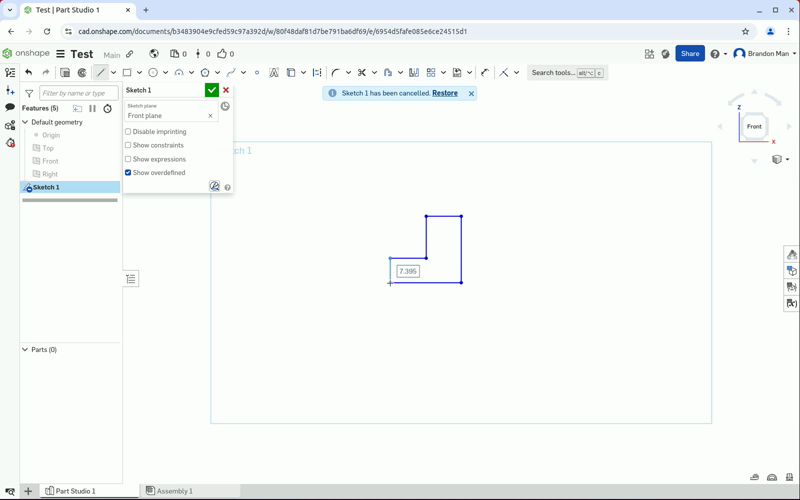
key_up(shift)
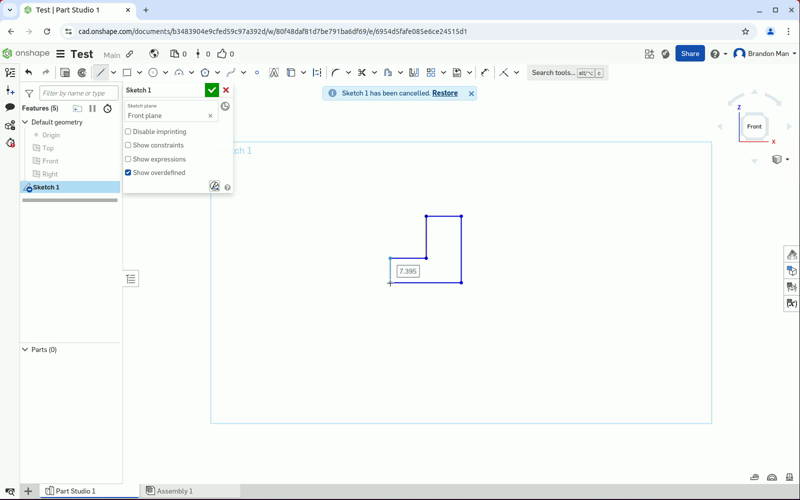
click(390, 282)
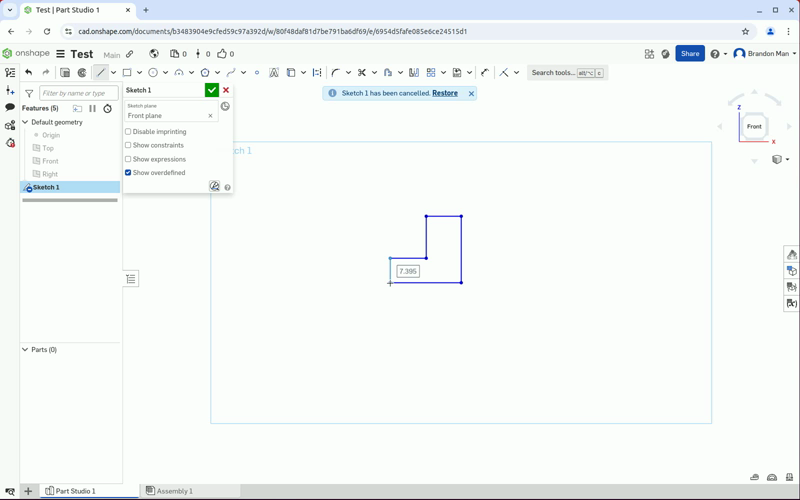
key(esc)
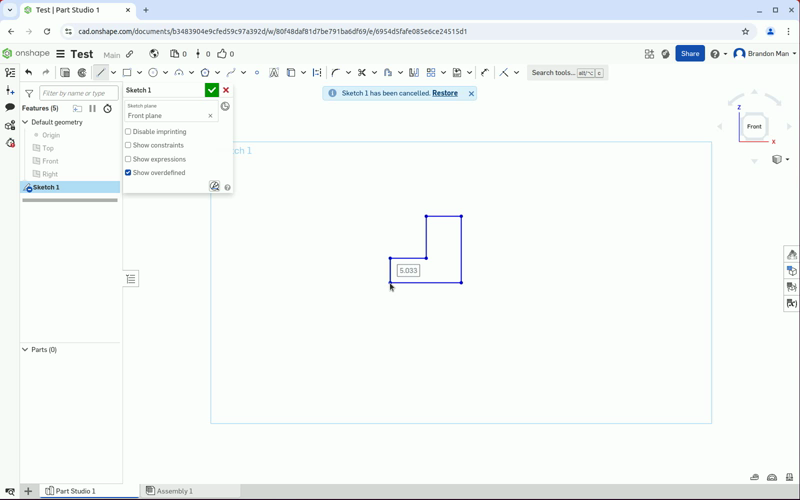
mouse_move(408, 265)
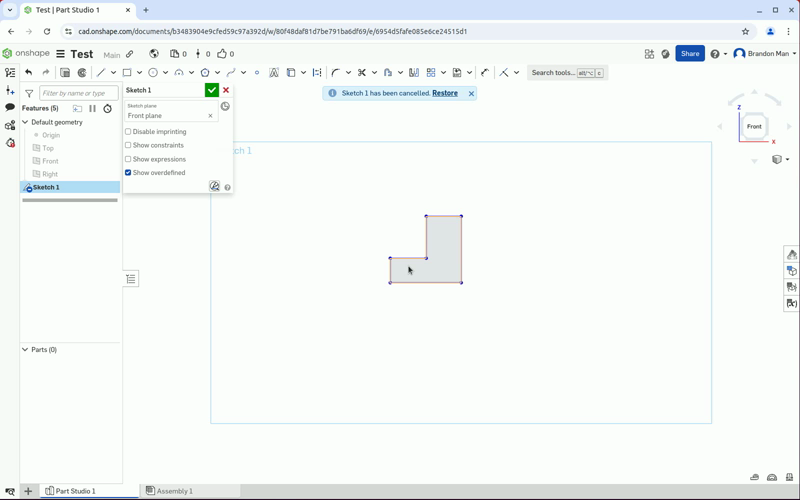
click(408, 265)
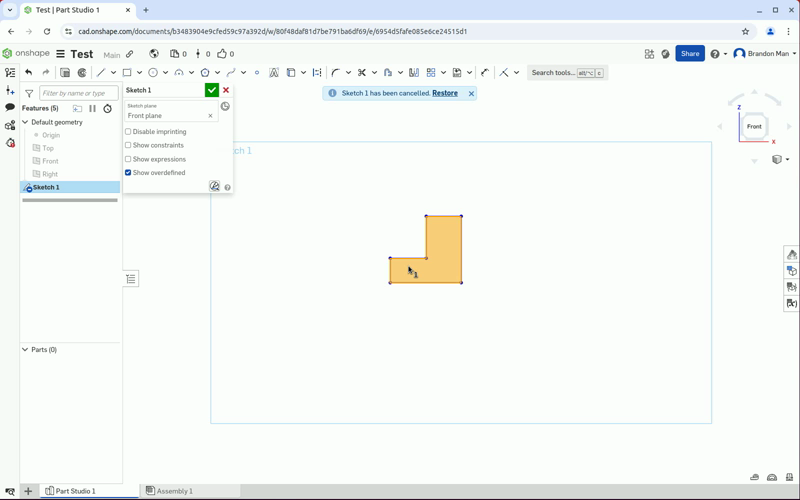
mouse_move(73, 352)
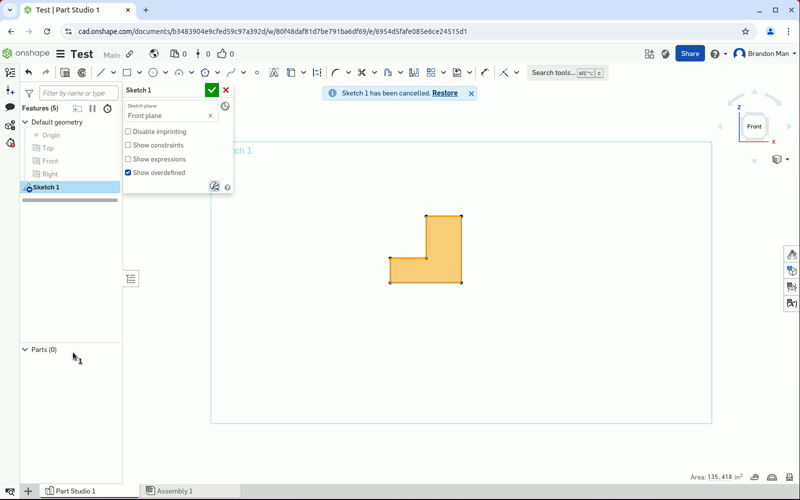
key(shift+y)
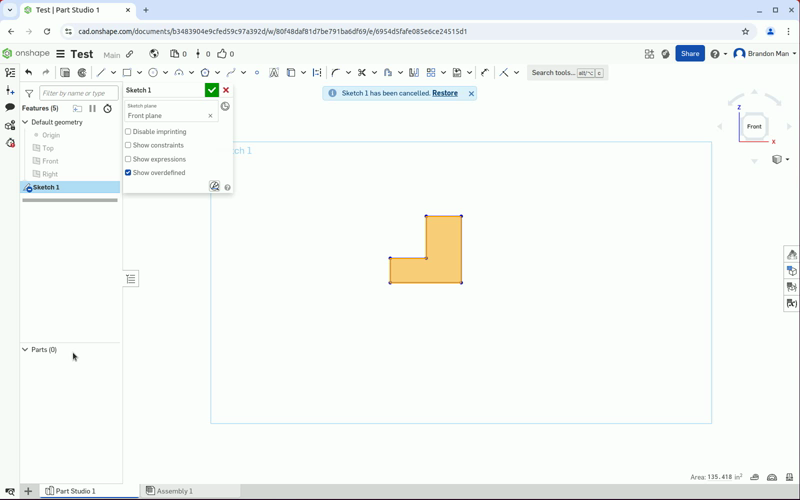
key(shift+e)
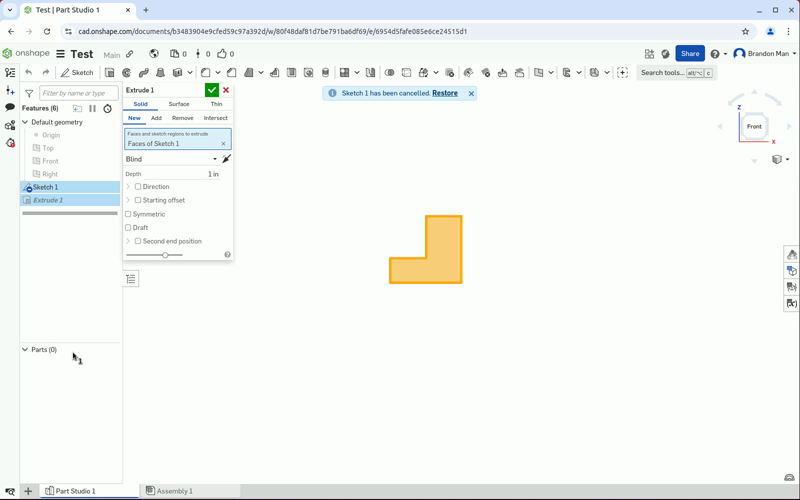
mouse_move(143, 106)
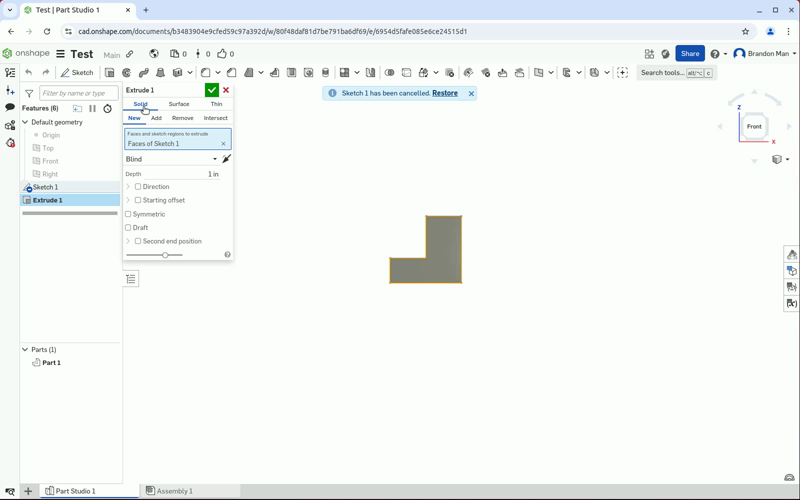
click(143, 106)
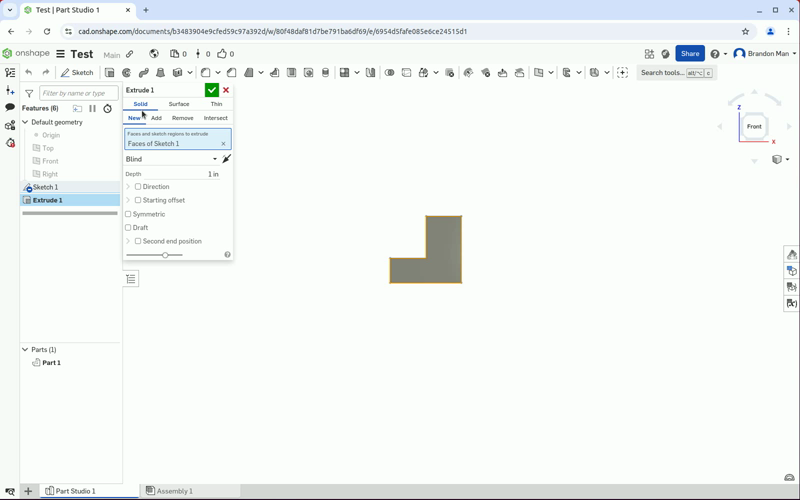
mouse_move(137, 120)
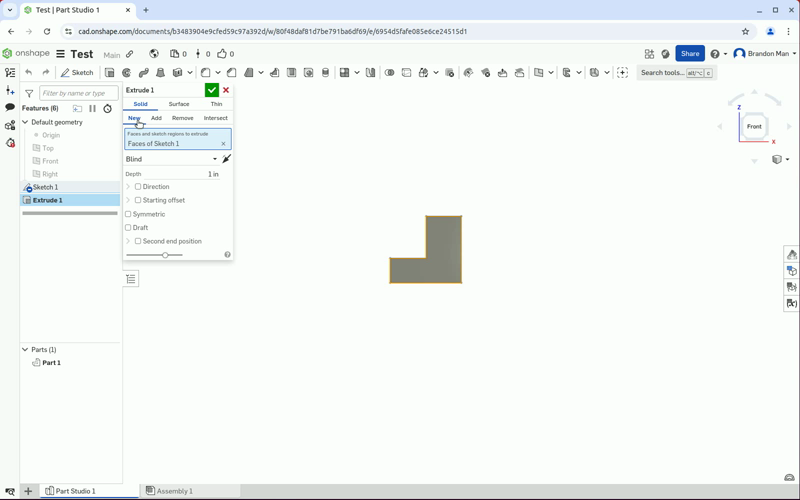
click(137, 120)
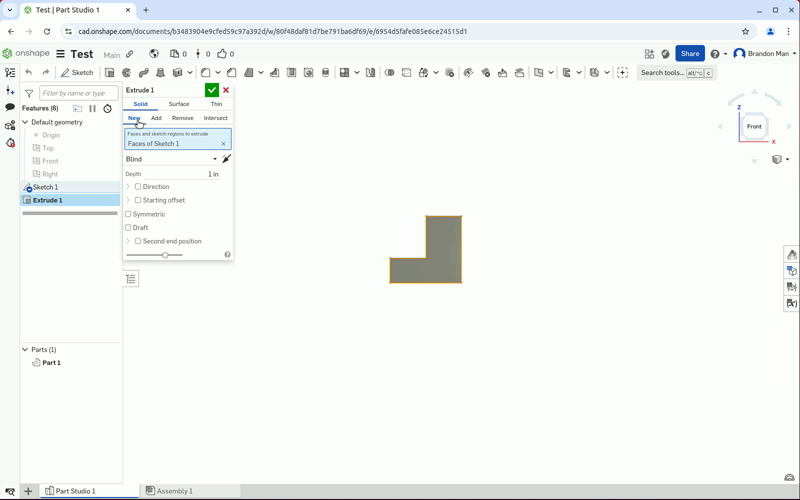
key(tab, 4)
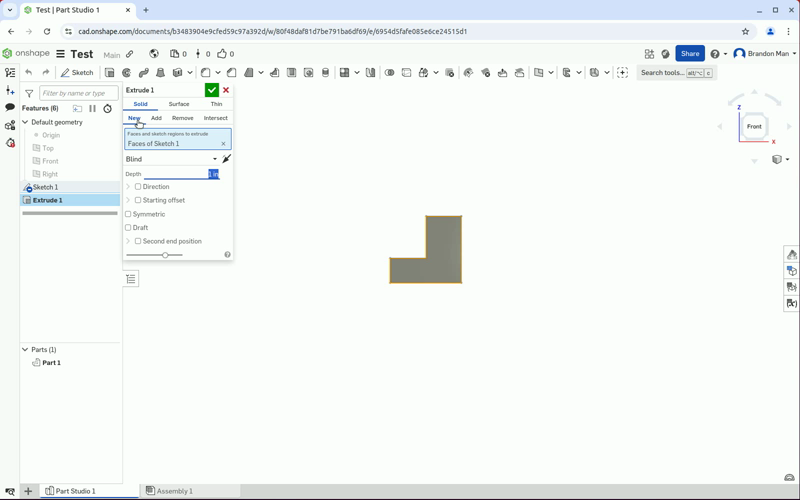
text(23.108)
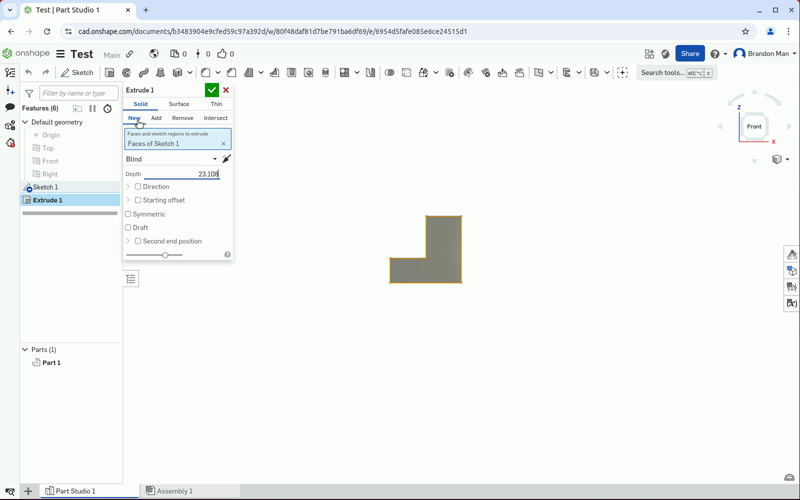
key(enter)
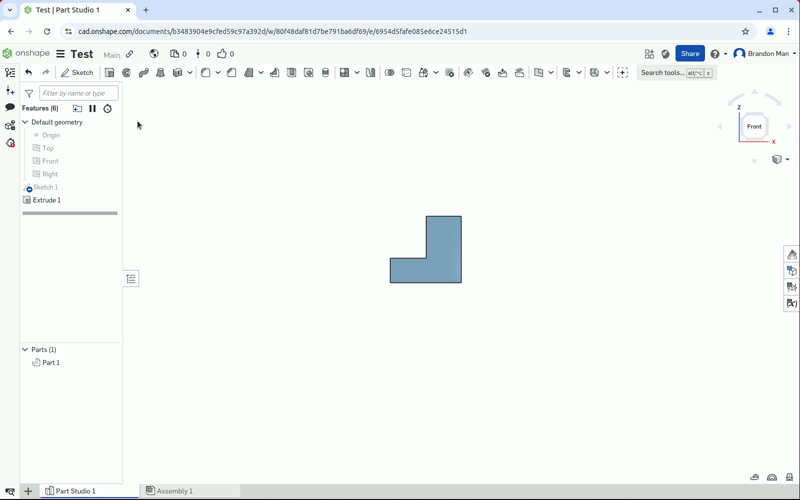
key(shift+h)
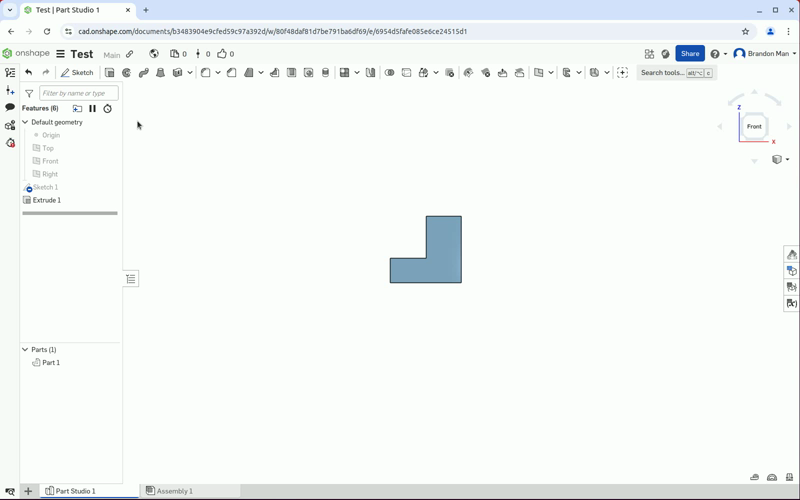
key(shift+h)
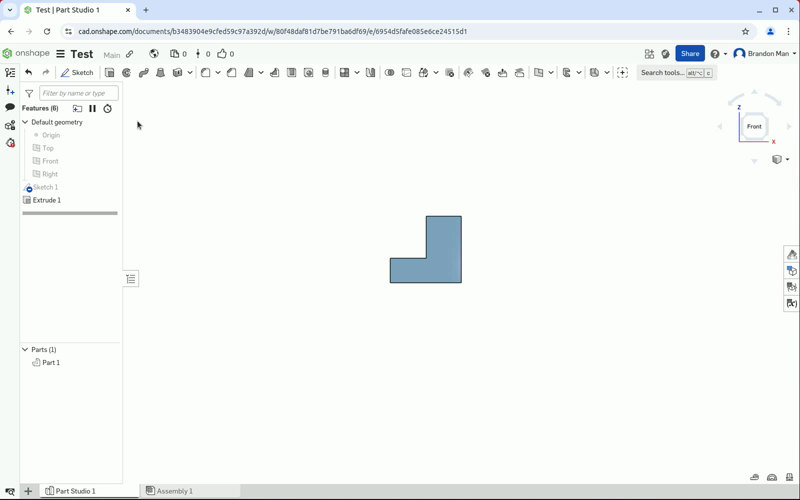
mouse_move(73, 189)
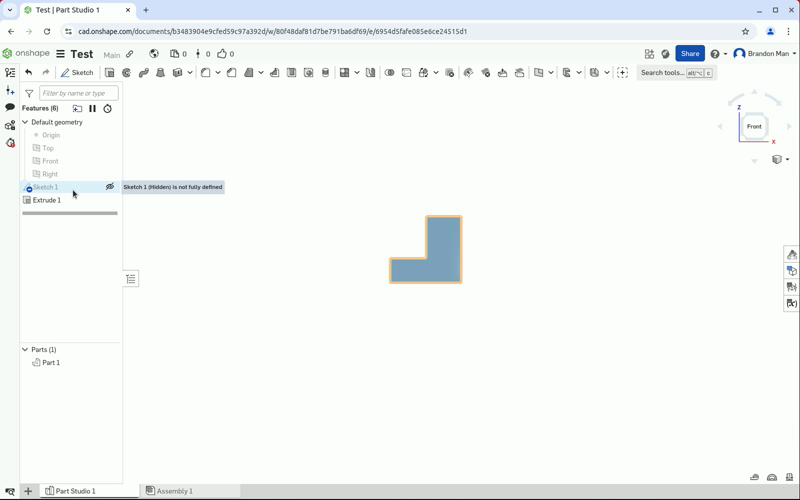
click(73, 189)
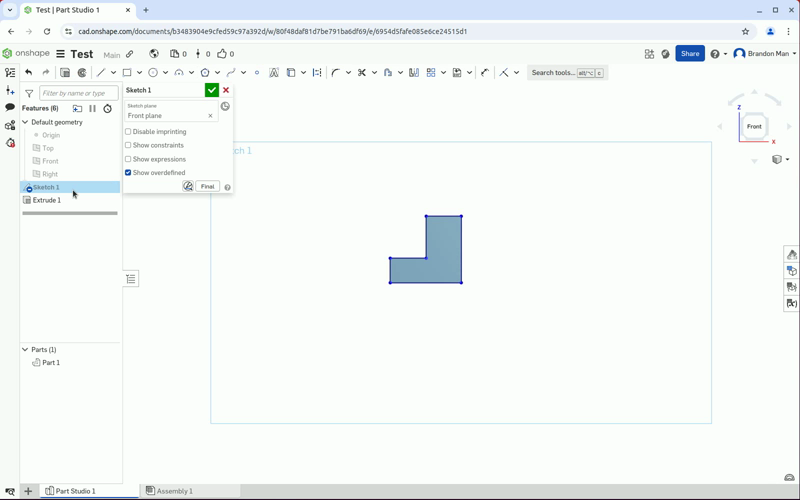
mouse_move(229, 92)
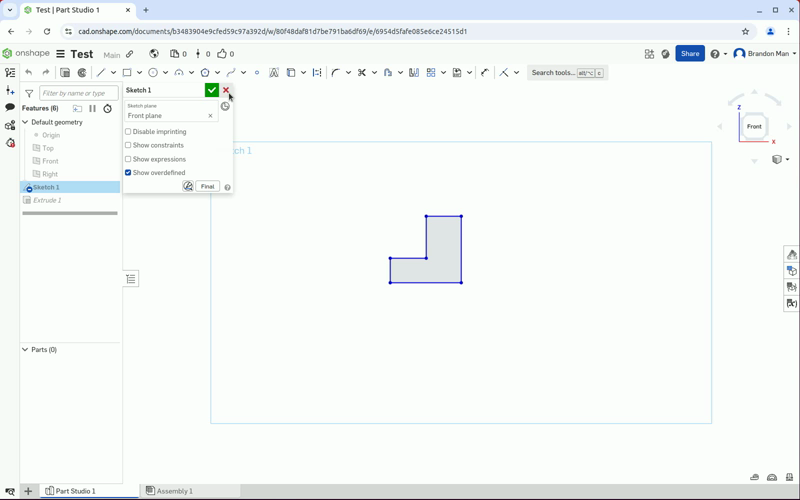
click(229, 92)
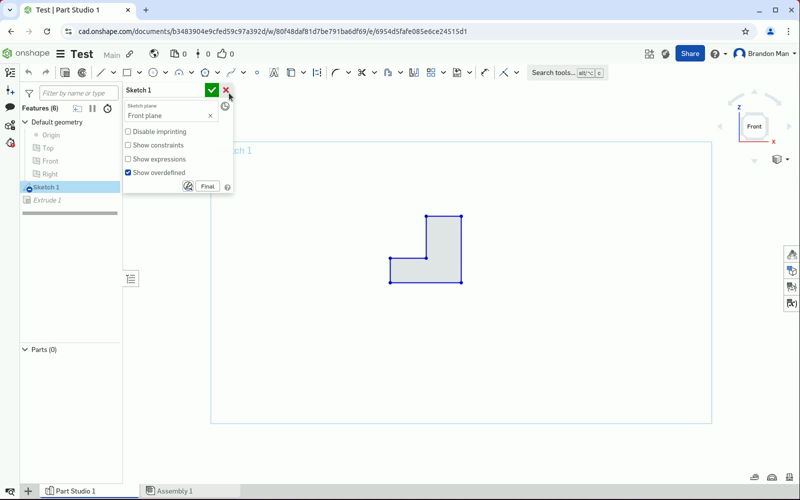
key(shift+s)
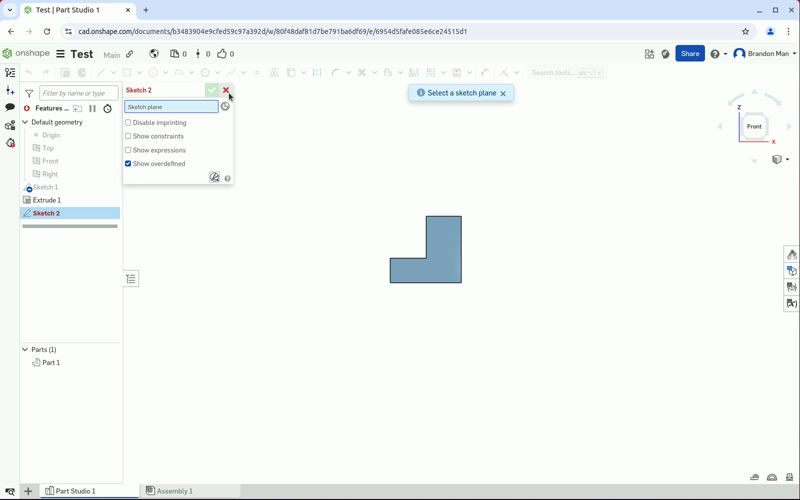
mouse_move(73, 163)
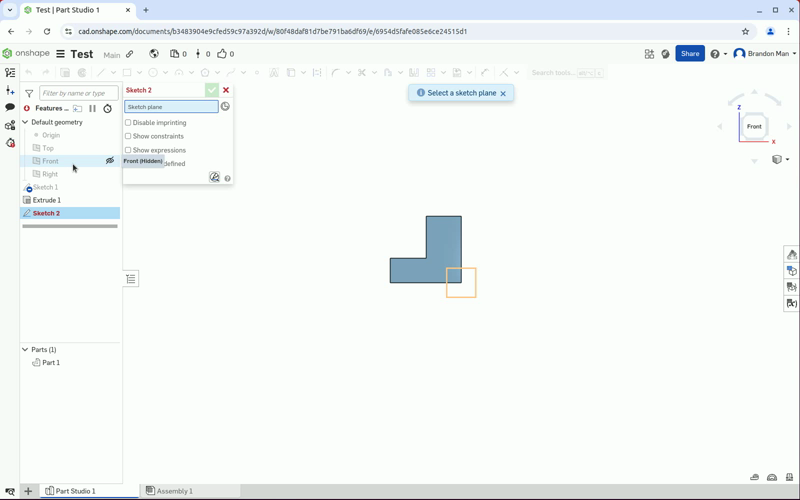
click(73, 163)
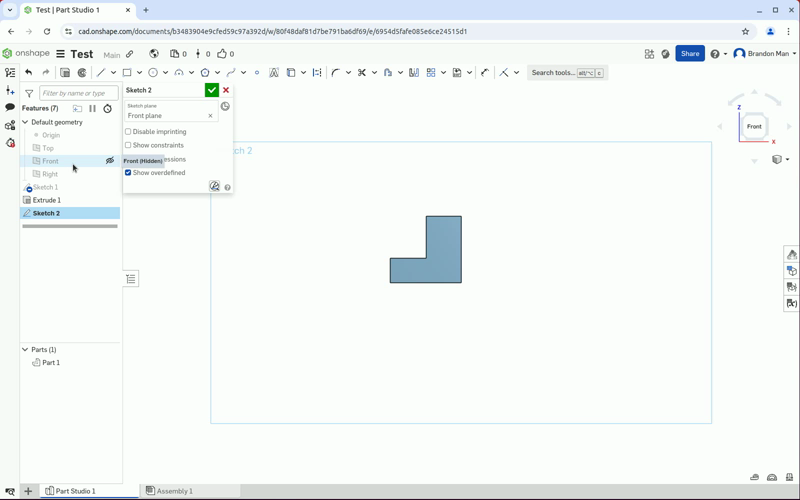
mouse_move(73, 352)
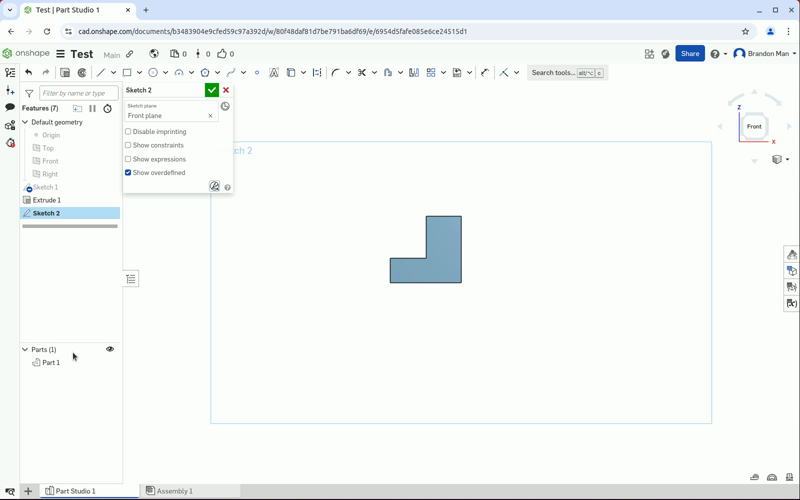
key(y)
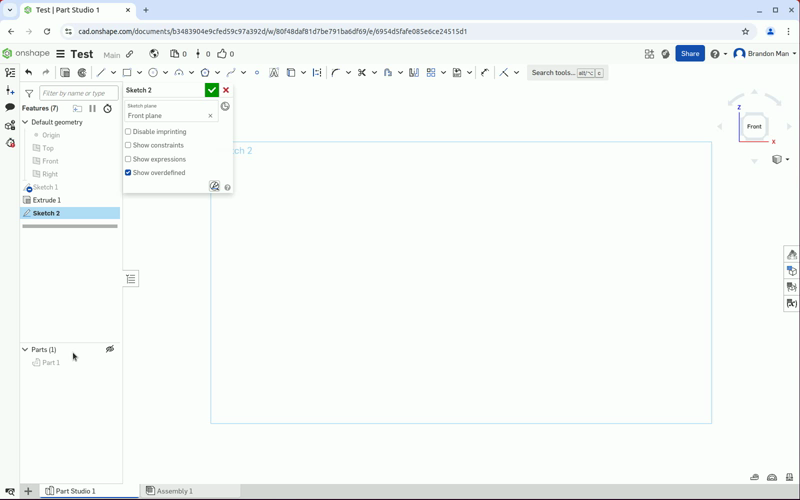
key(l)
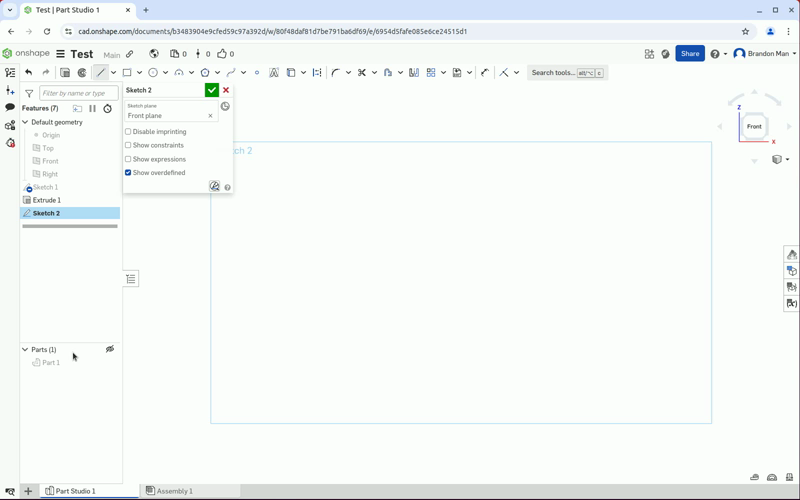
key_down(shift)
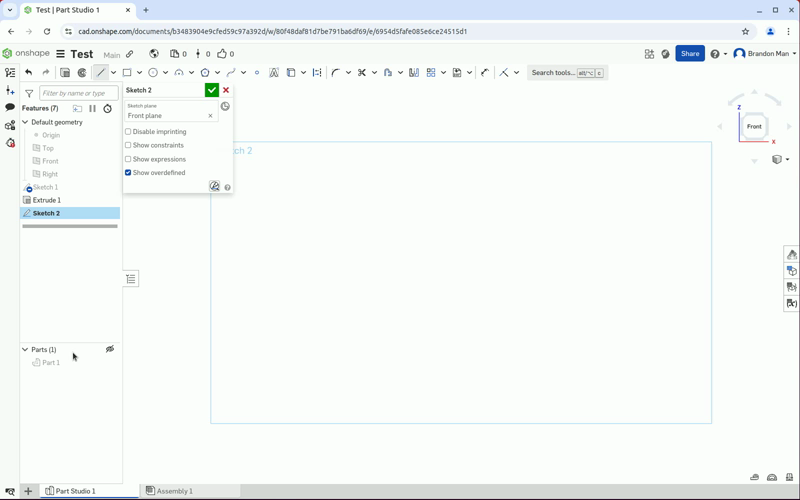
mouse_move(390, 282)
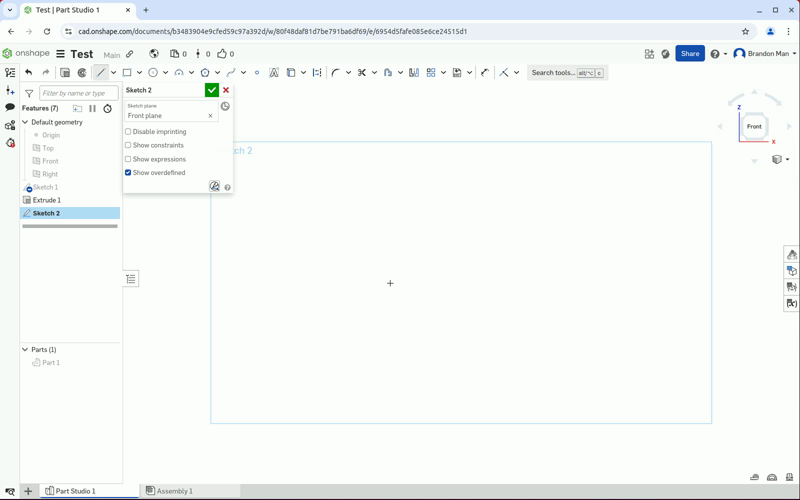
click(390, 282)
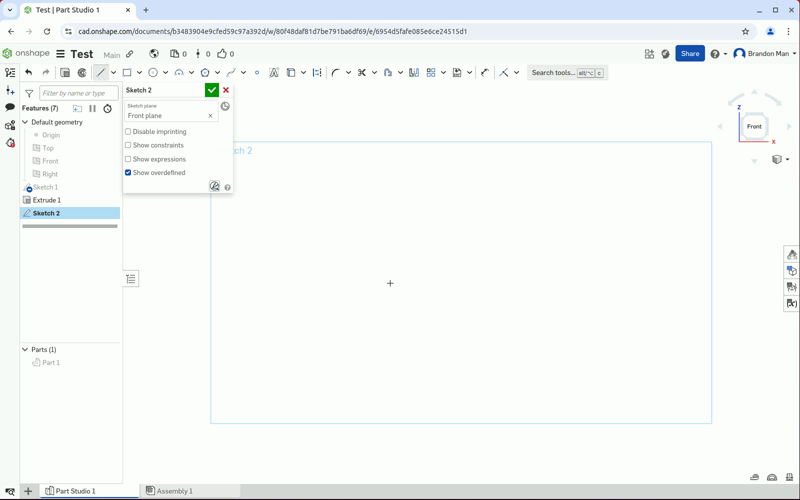
key_up(shift)
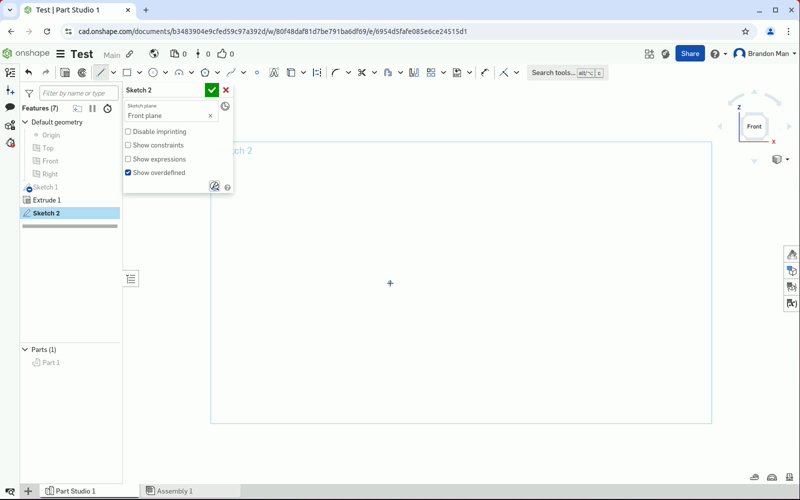
key_down(shift)
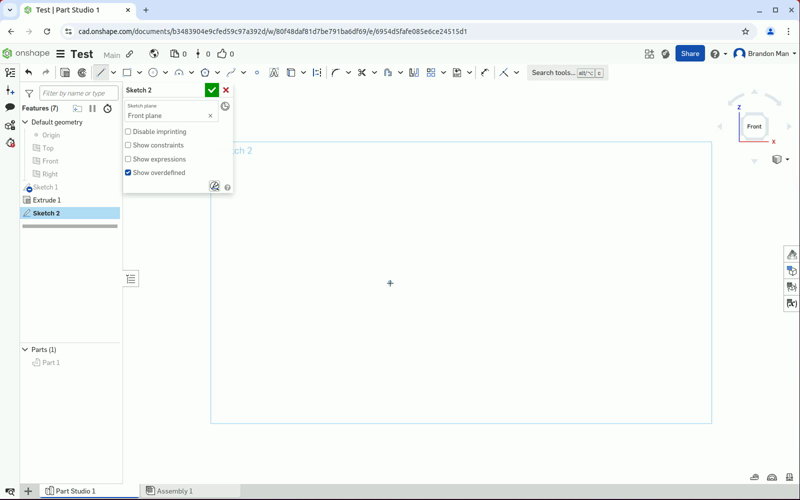
mouse_move(461, 282)
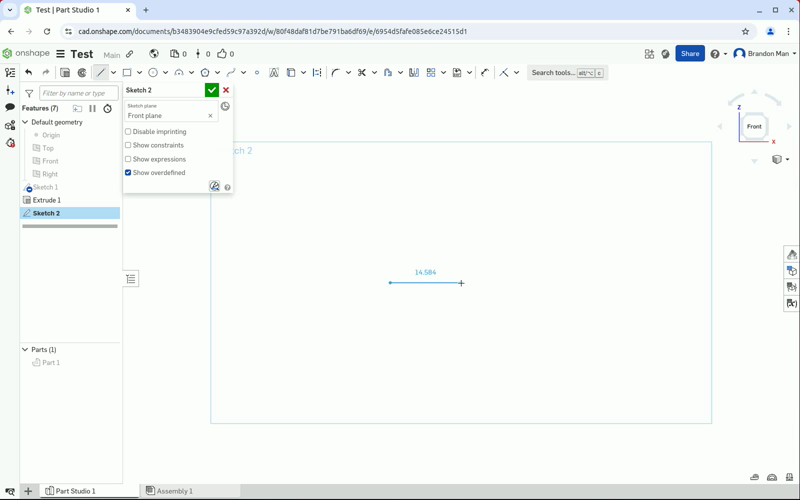
click(461, 282)
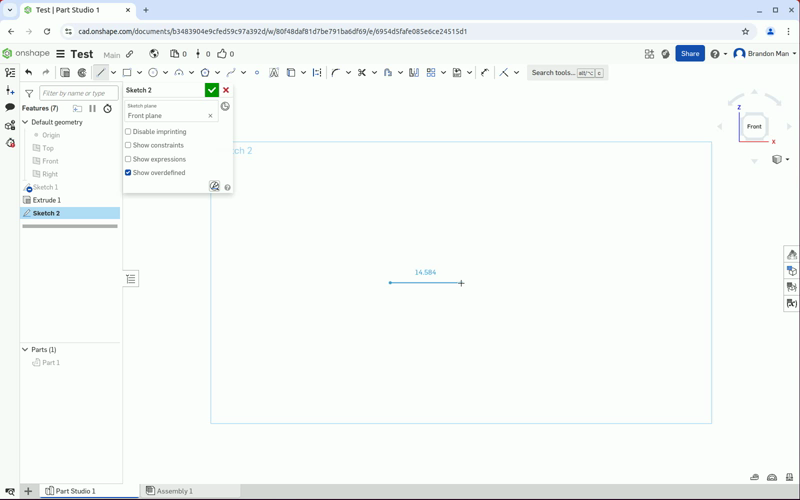
key_up(shift)
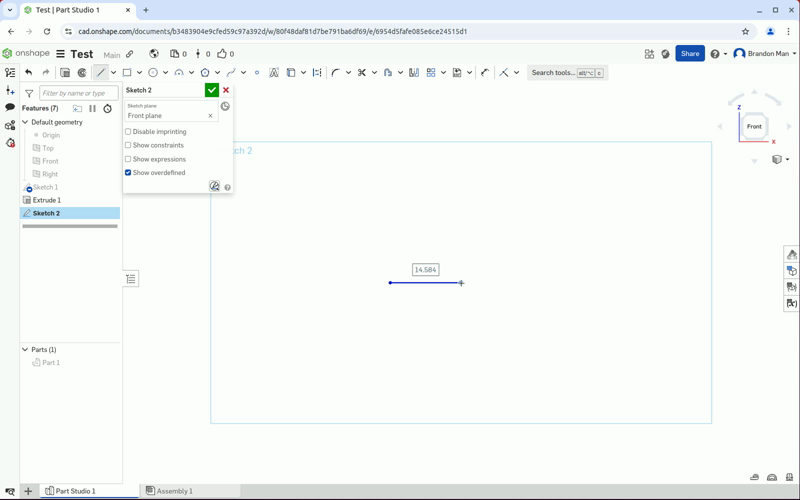
key_down(shift)
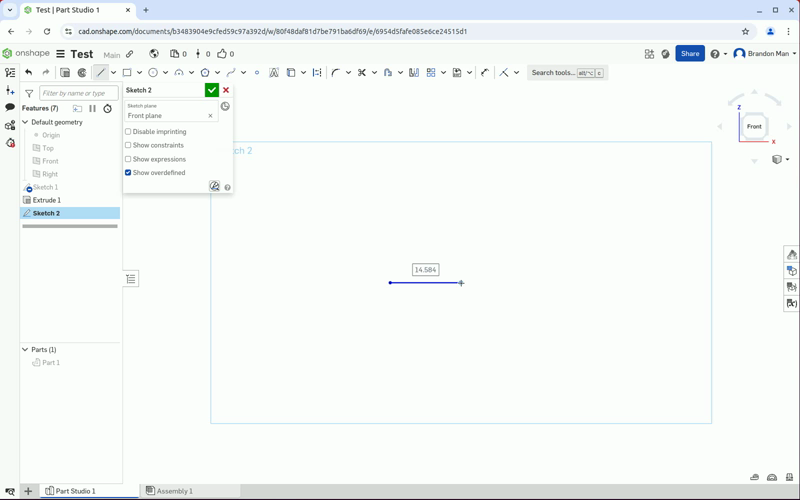
mouse_move(461, 216)
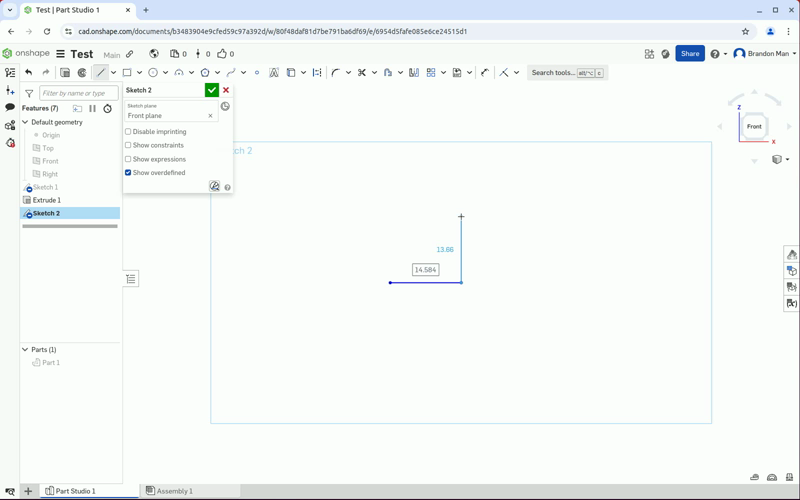
click(461, 216)
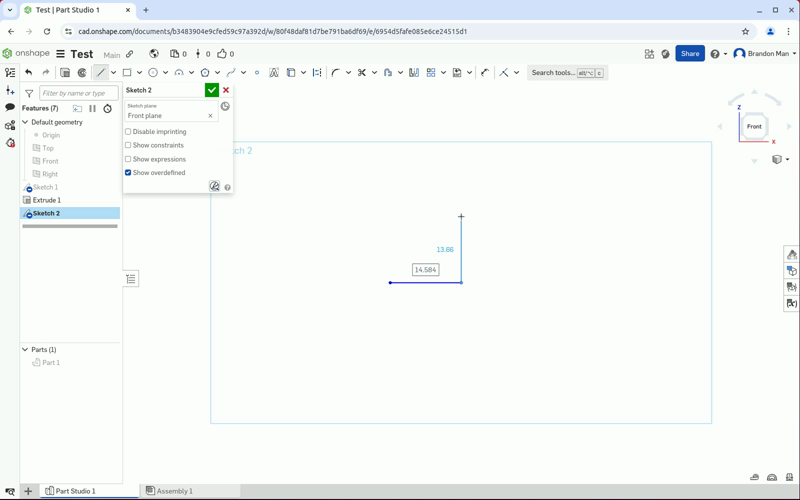
key_up(shift)
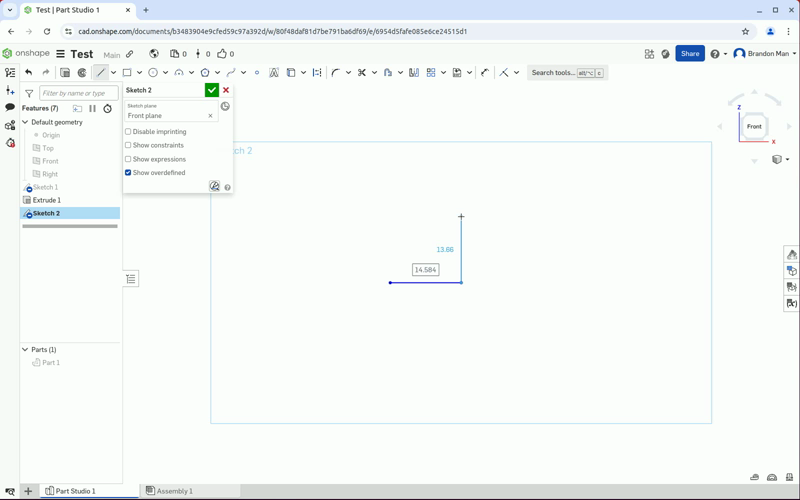
key_down(shift)
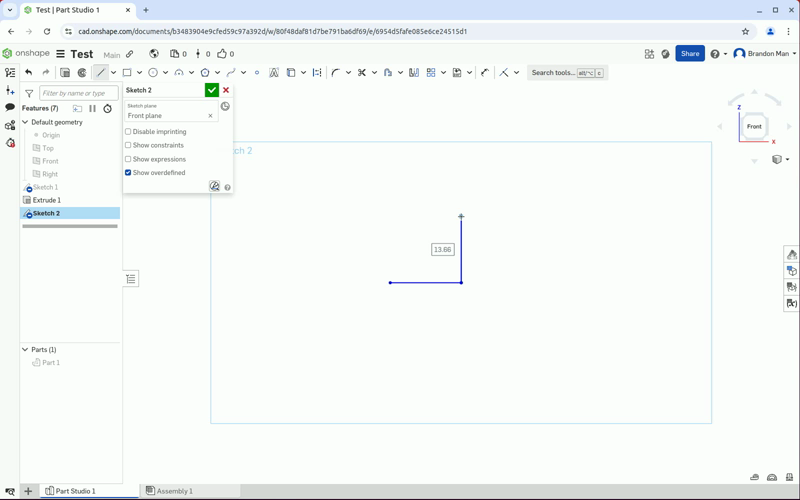
mouse_move(491, 216)
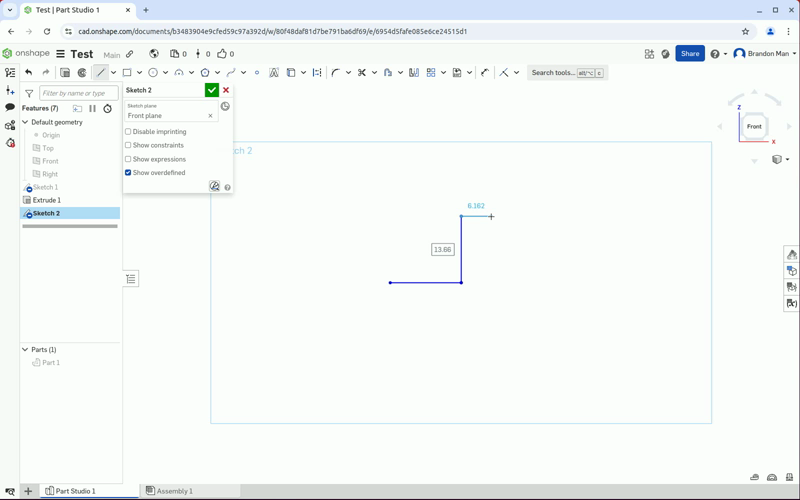
mouse_move(426, 216)
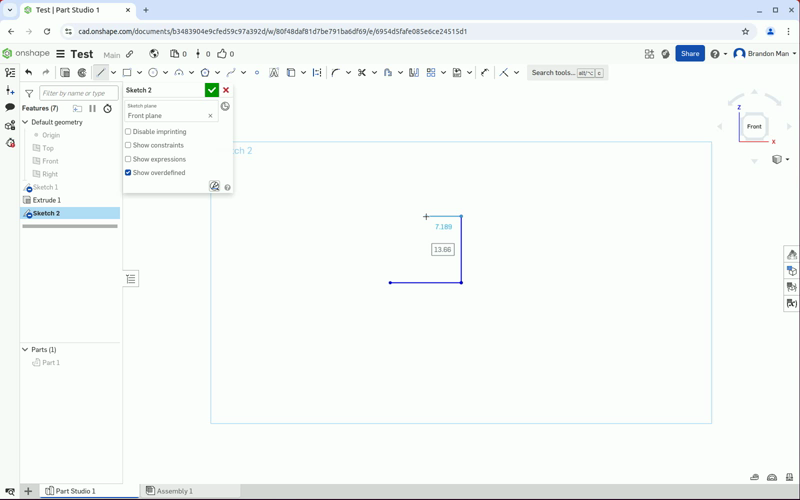
click(426, 216)
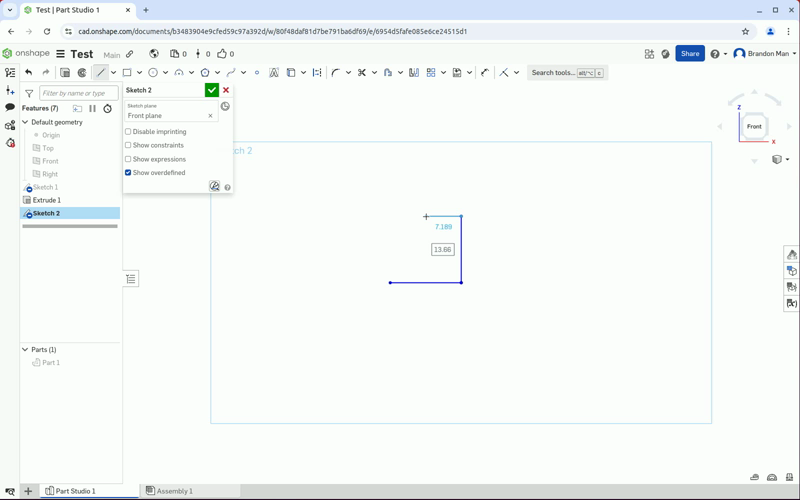
key_up(shift)
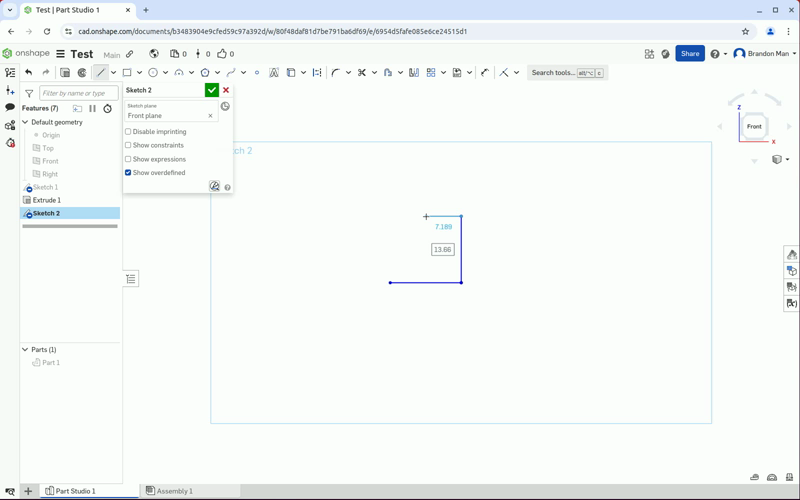
key_down(shift)
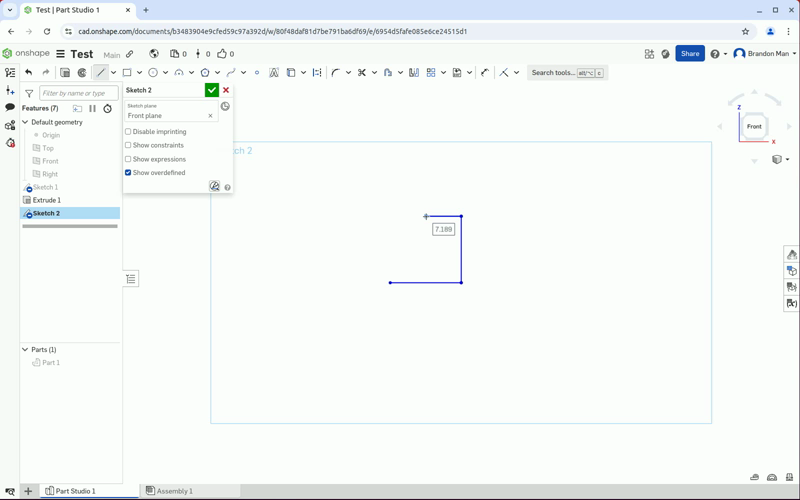
mouse_move(456, 216)
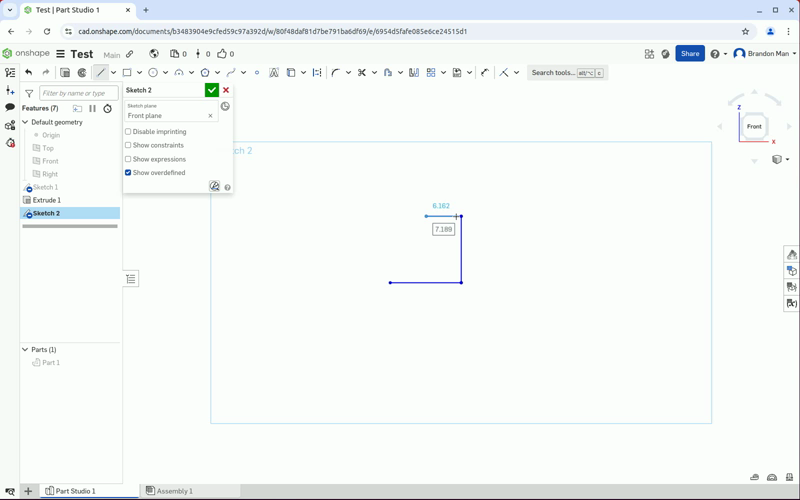
mouse_move(426, 258)
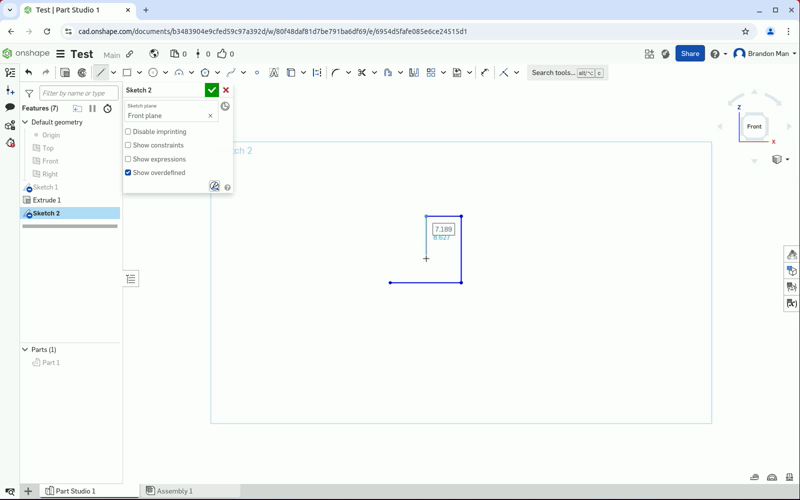
click(426, 258)
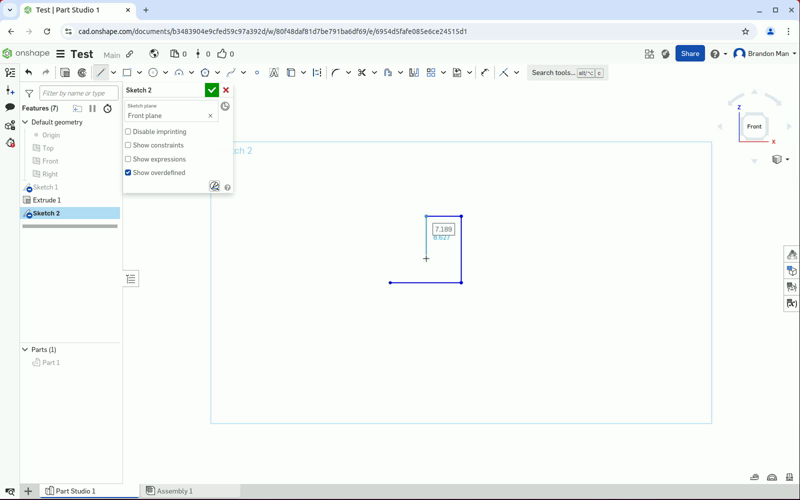
key_up(shift)
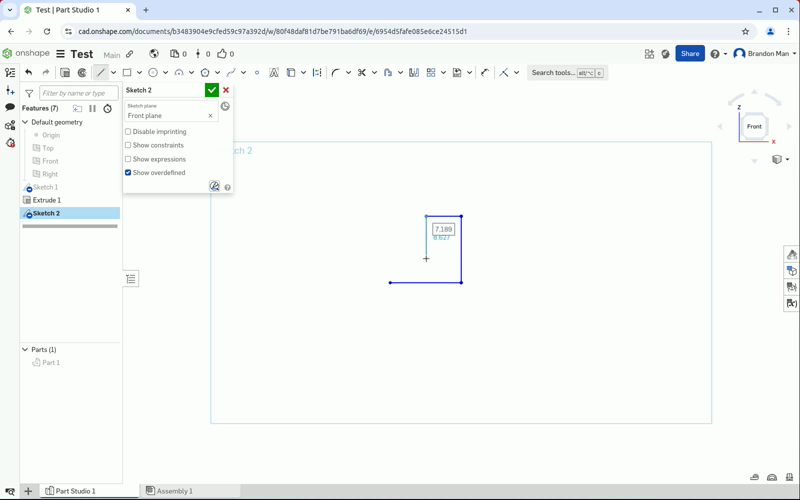
key_down(shift)
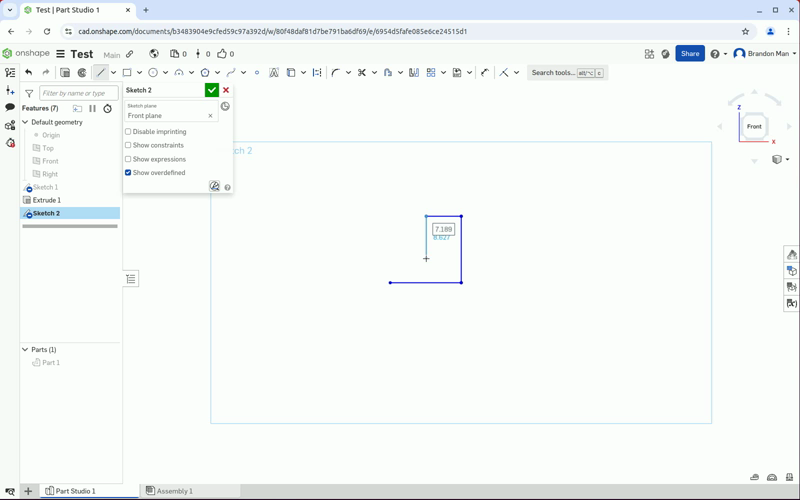
mouse_move(456, 258)
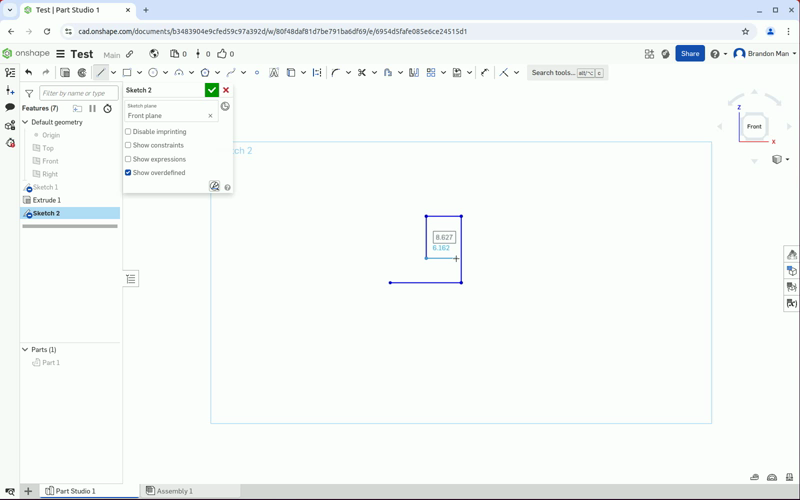
mouse_move(390, 258)
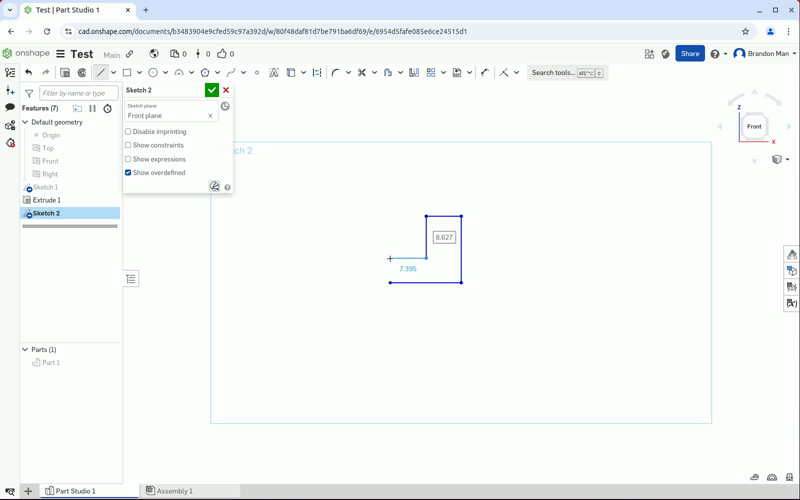
click(390, 258)
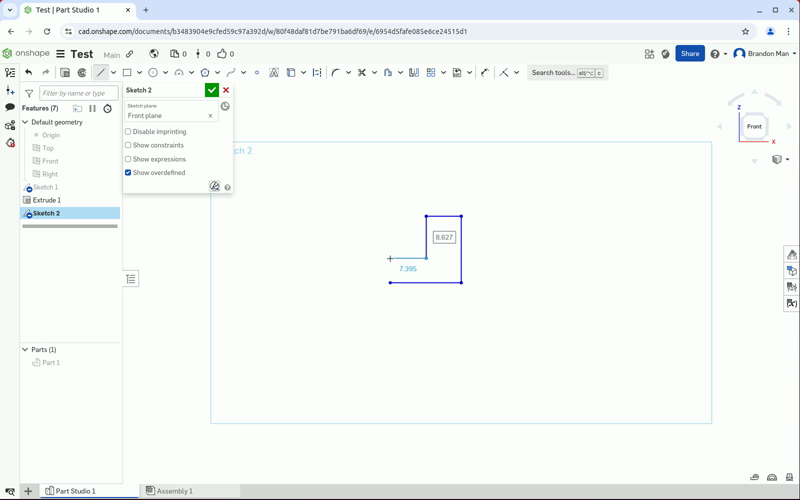
key_up(shift)
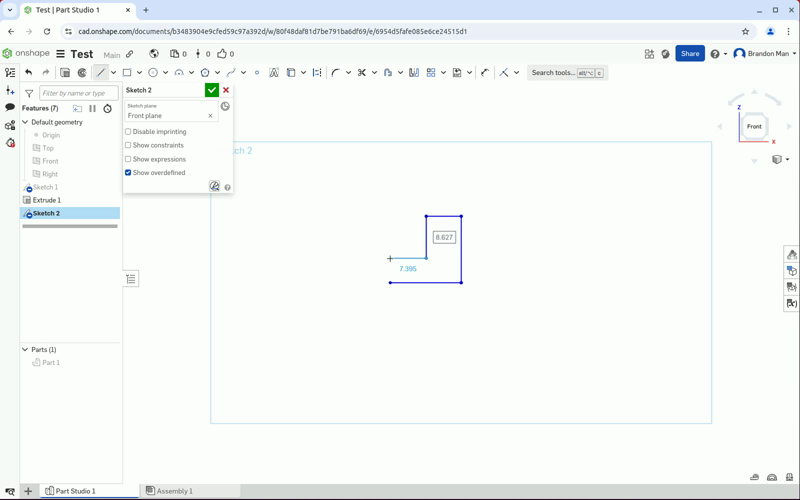
mouse_move(420, 258)
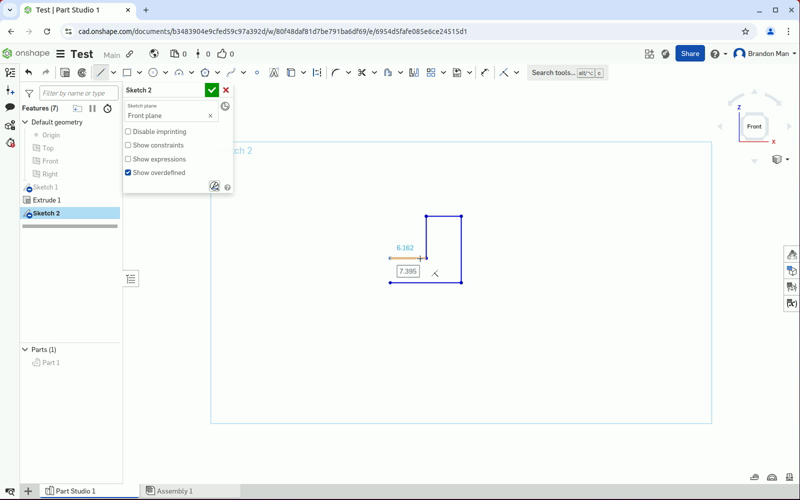
key_down(shift)
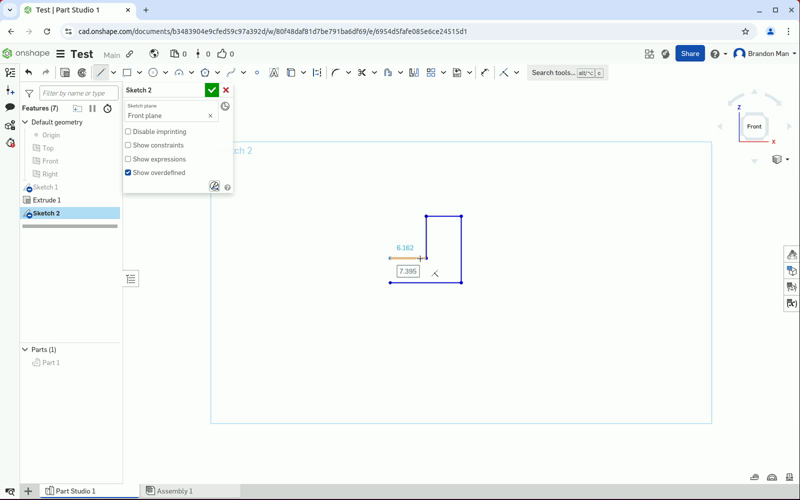
mouse_move(390, 282)
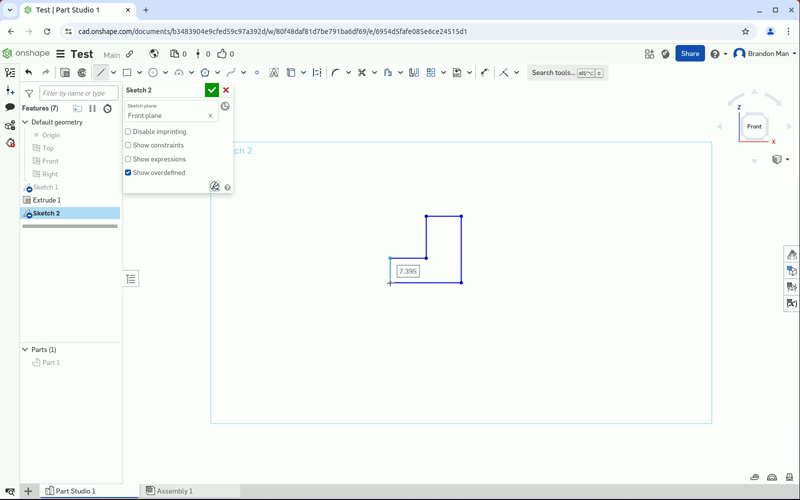
key_up(shift)
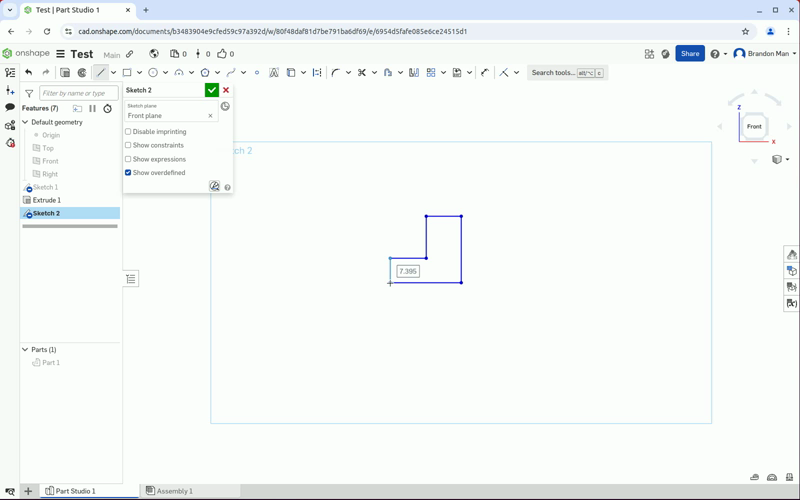
click(390, 282)
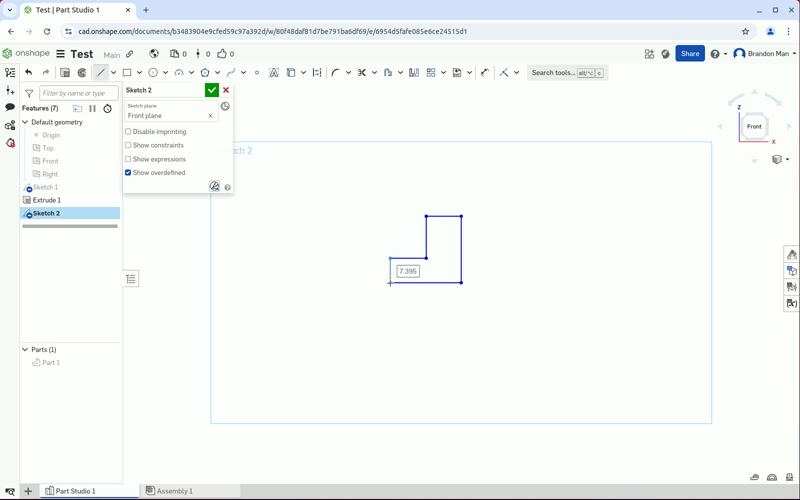
key(esc)
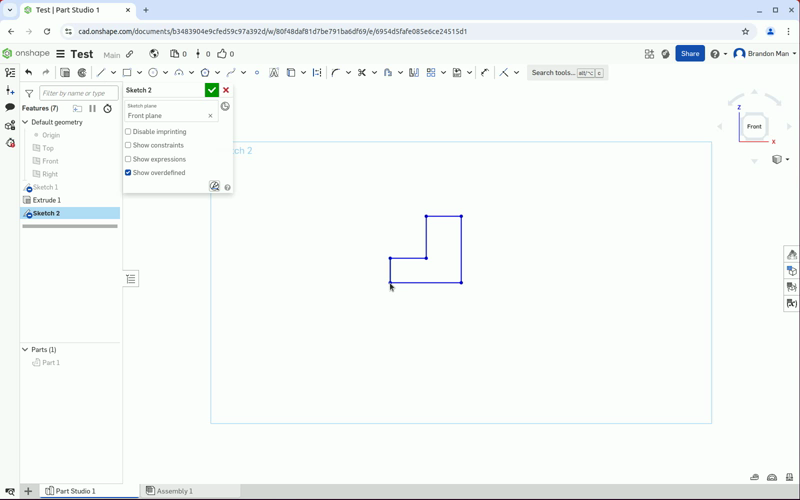
mouse_move(448, 255)
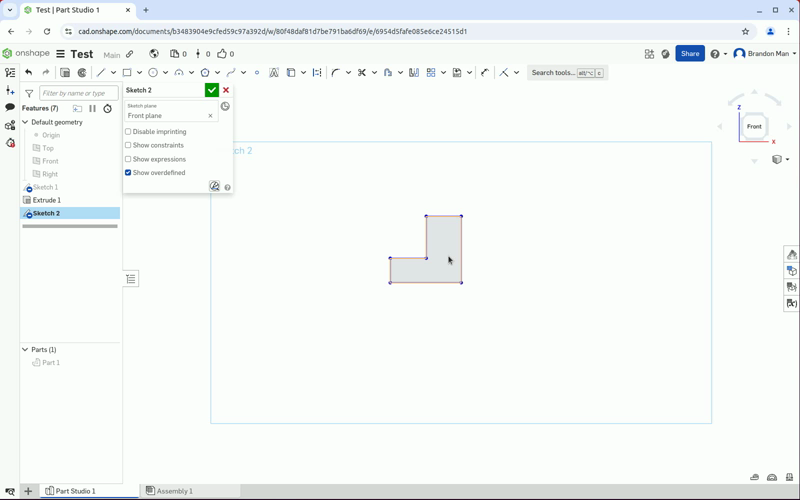
click(448, 255)
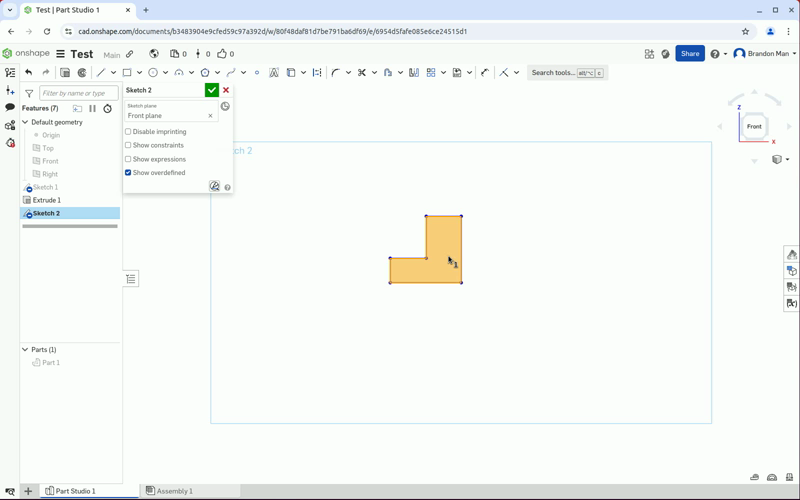
mouse_move(73, 352)
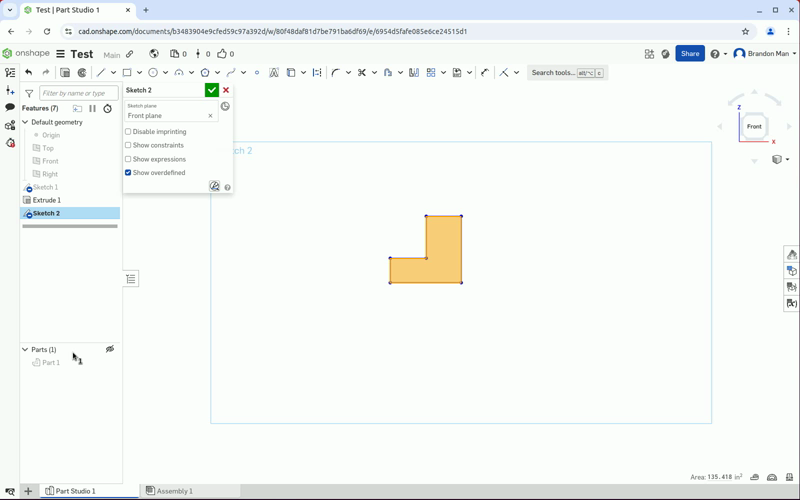
key(shift+y)
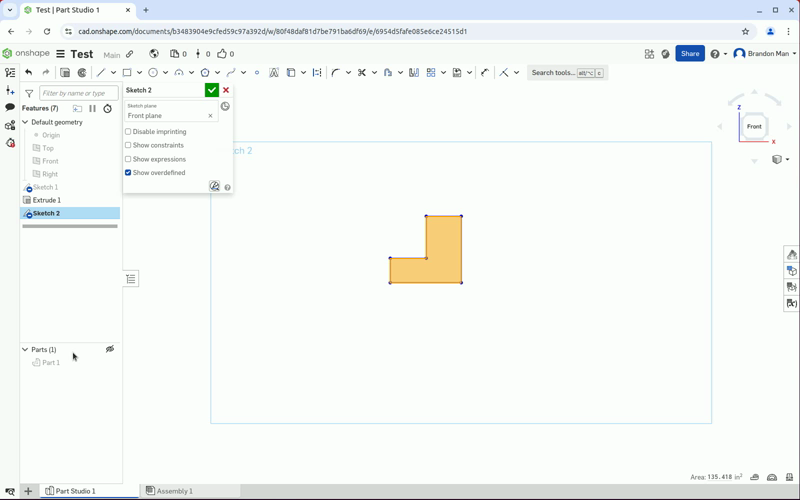
key(shift+e)
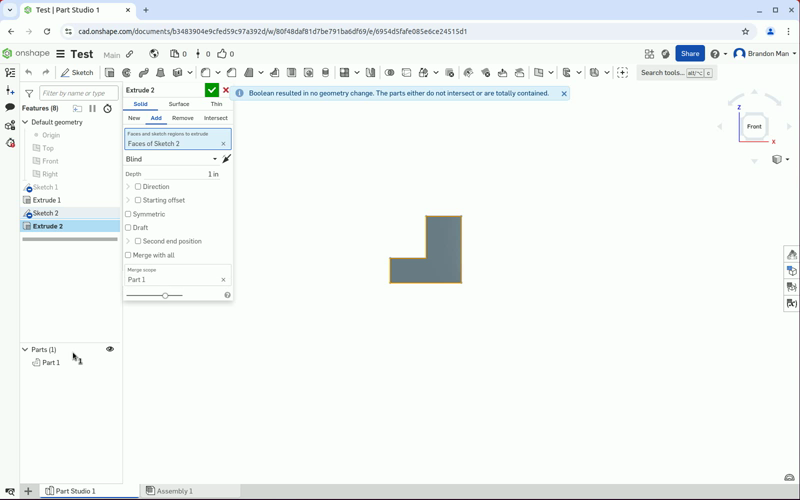
mouse_move(143, 106)
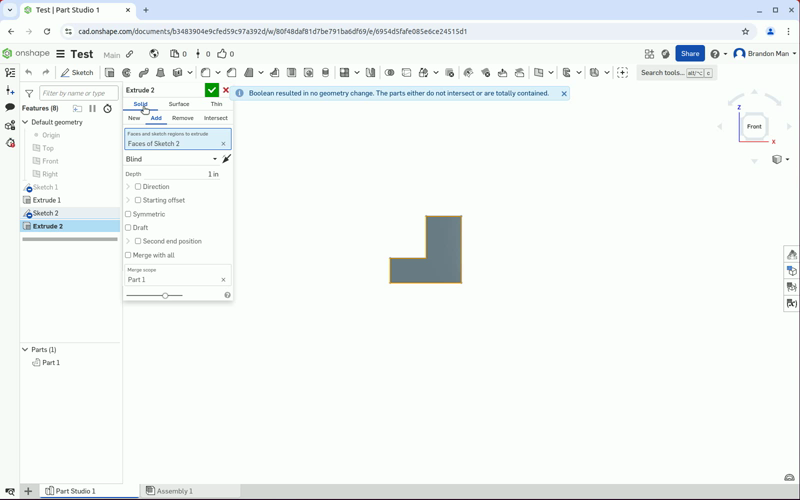
click(143, 106)
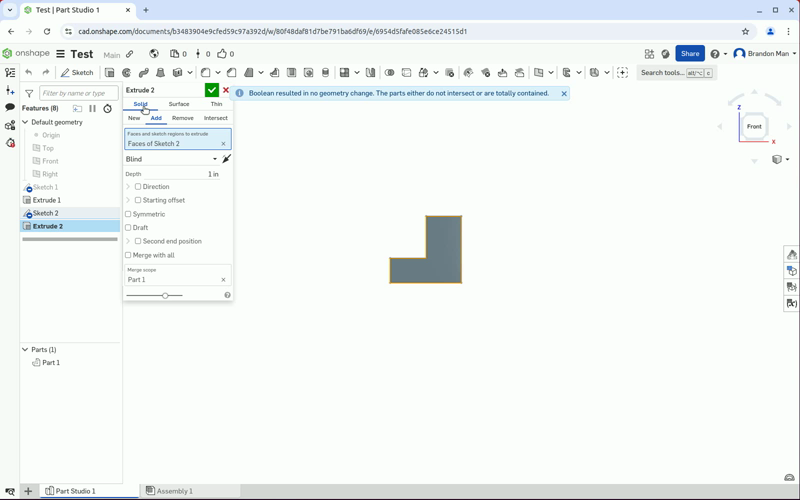
mouse_move(137, 120)
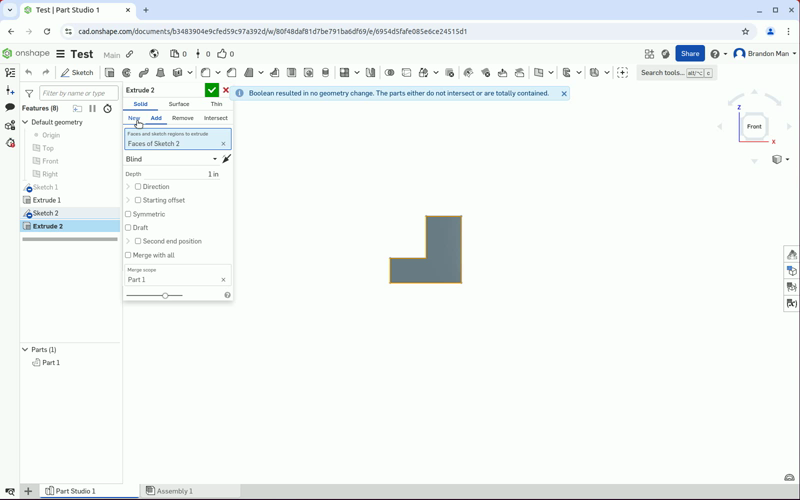
click(137, 120)
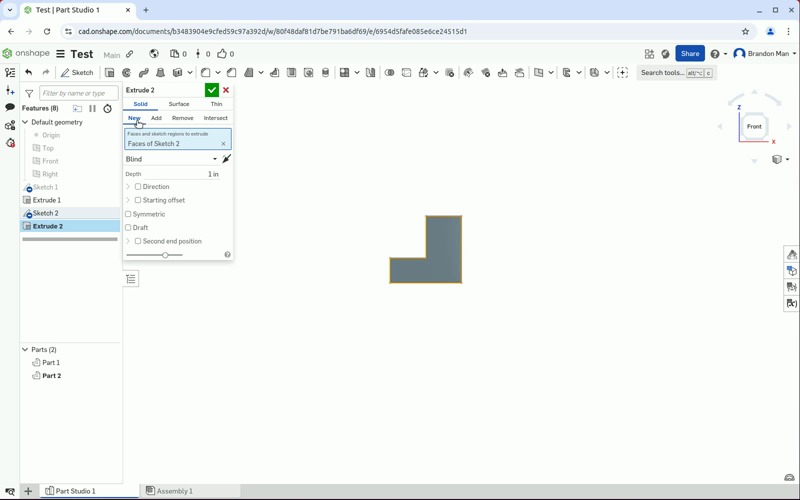
key(tab, 4)
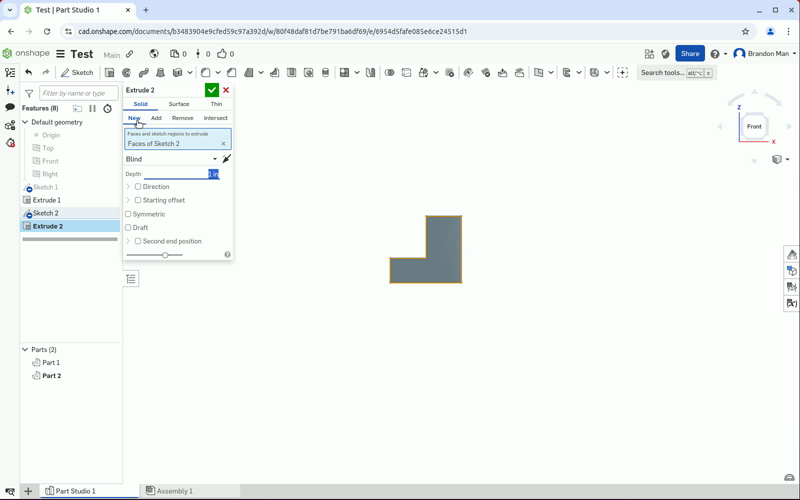
text(23.108)
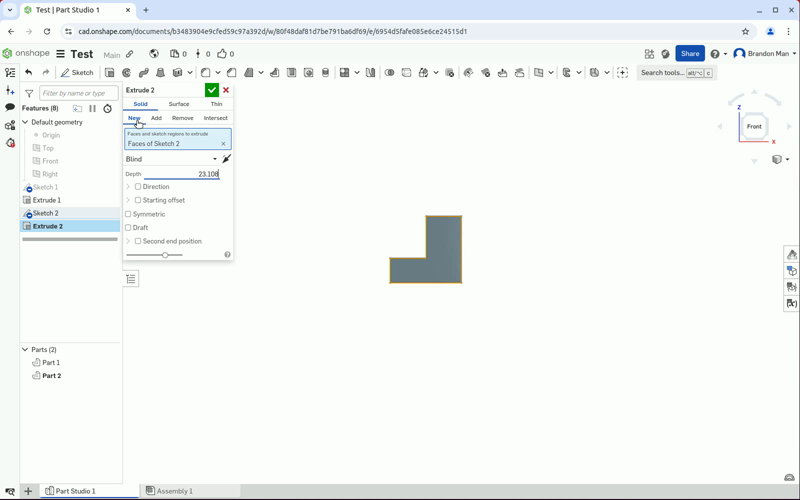
key(enter)
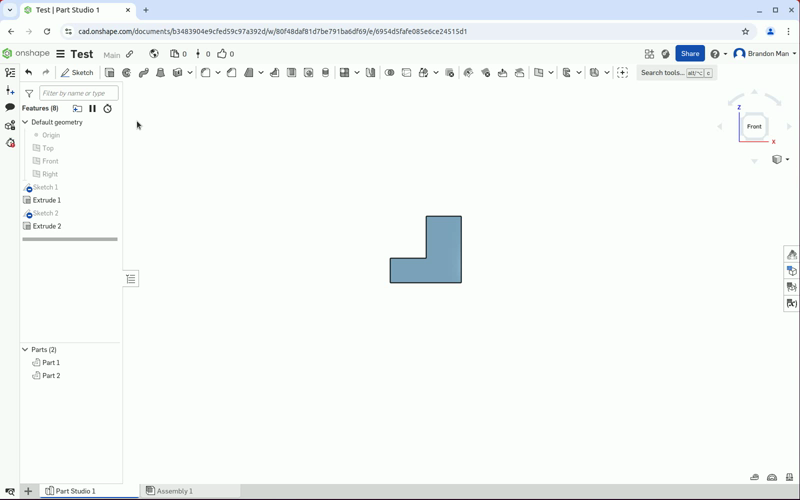
key(shift+h)
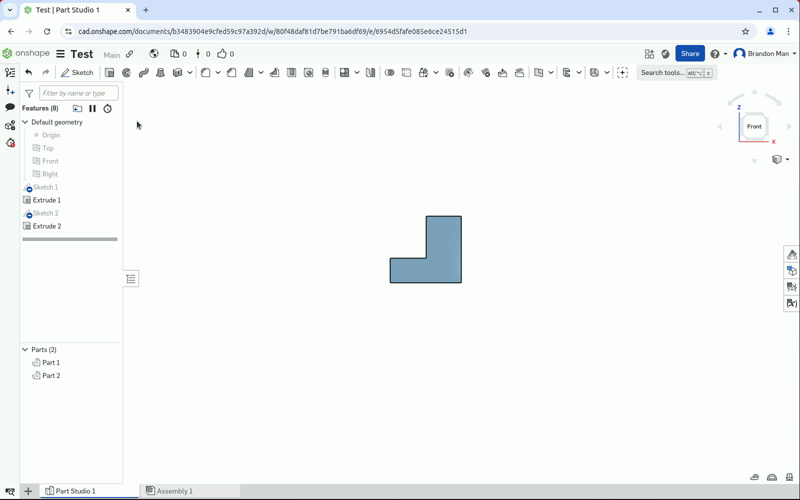
key(shift+h)
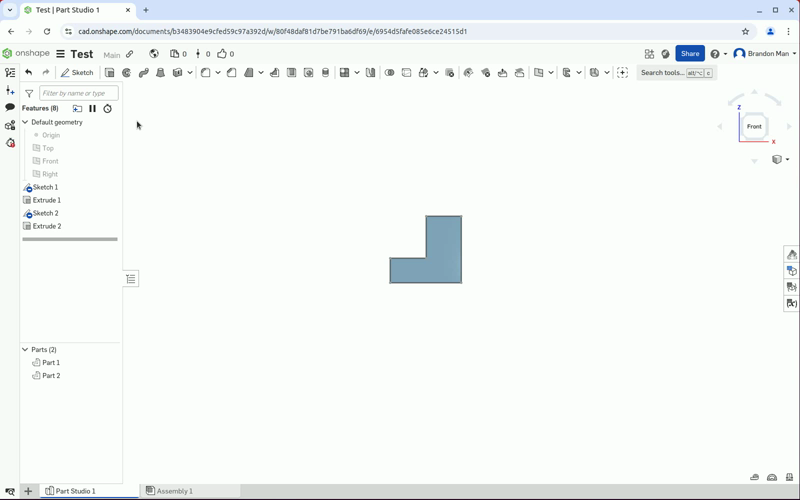
key(shift+7)
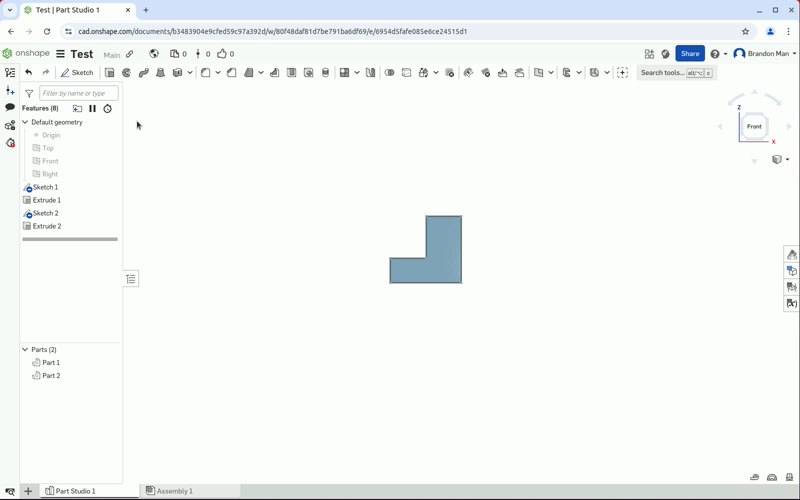
key(left, 2)
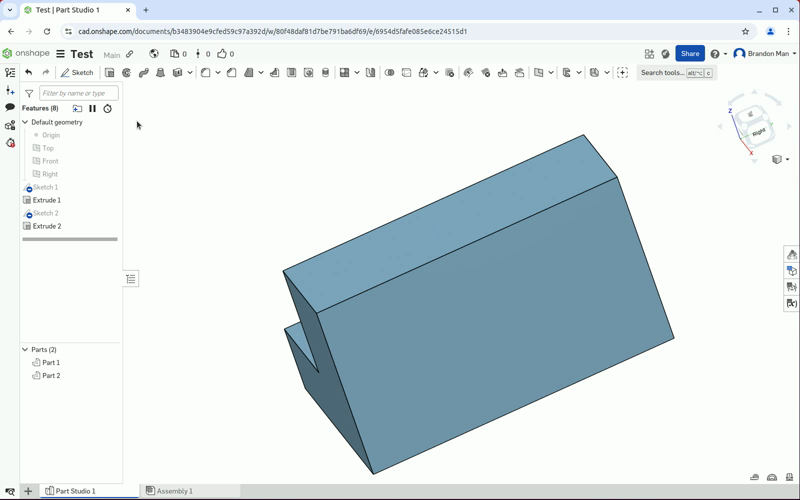
key(down, 2)
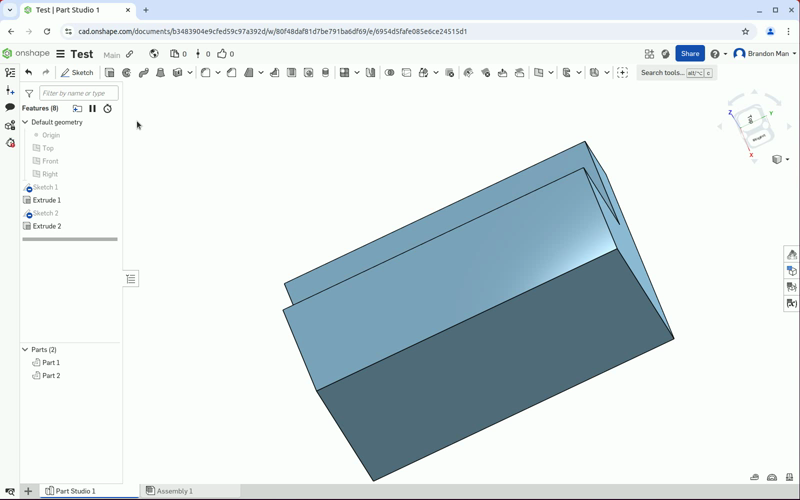
key(up, 2)
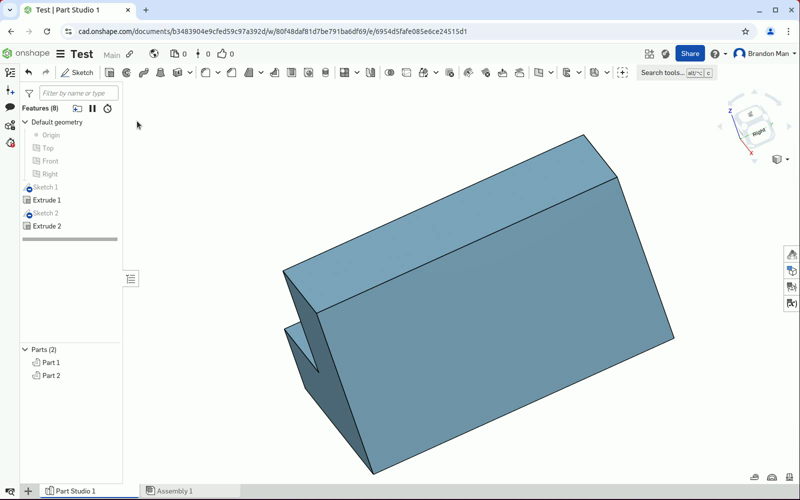
key(right, 2)
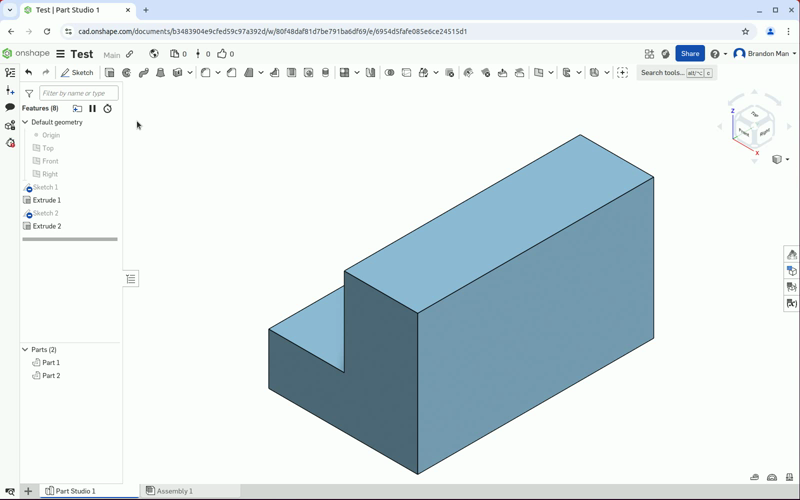
mouse_move(73, 189)
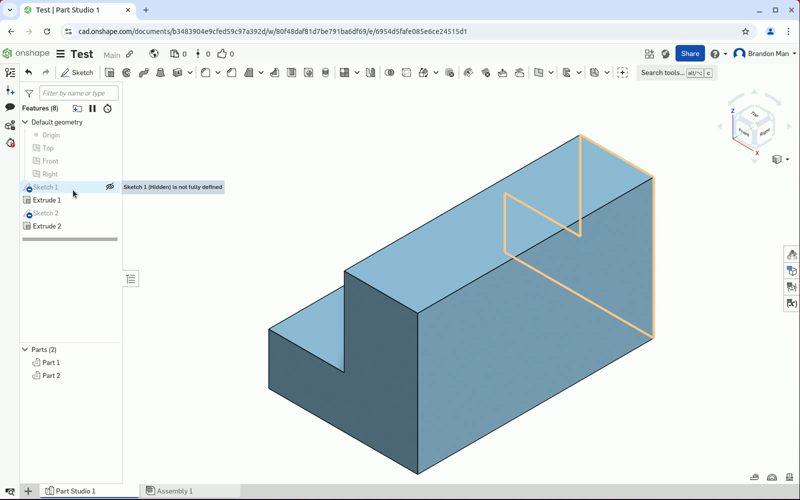
click(73, 189)